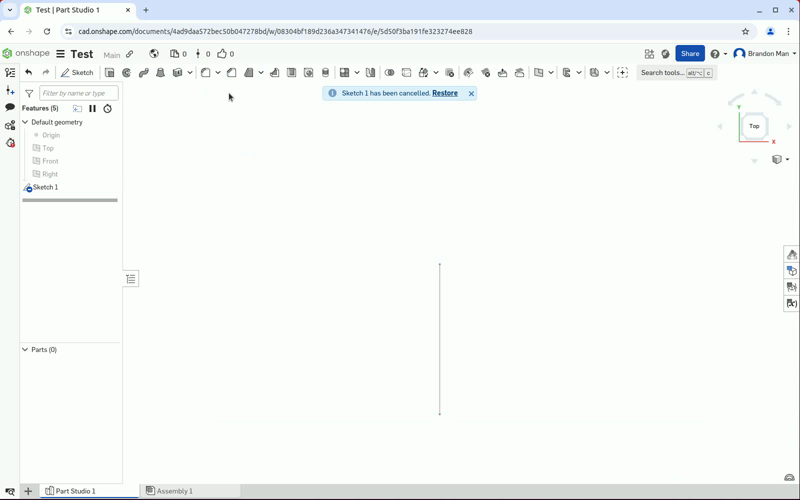
key(shift+h)
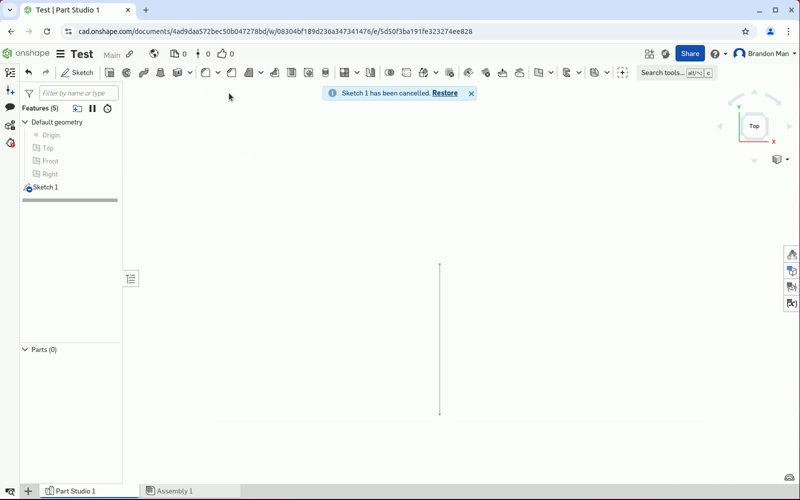
key(shift+s)
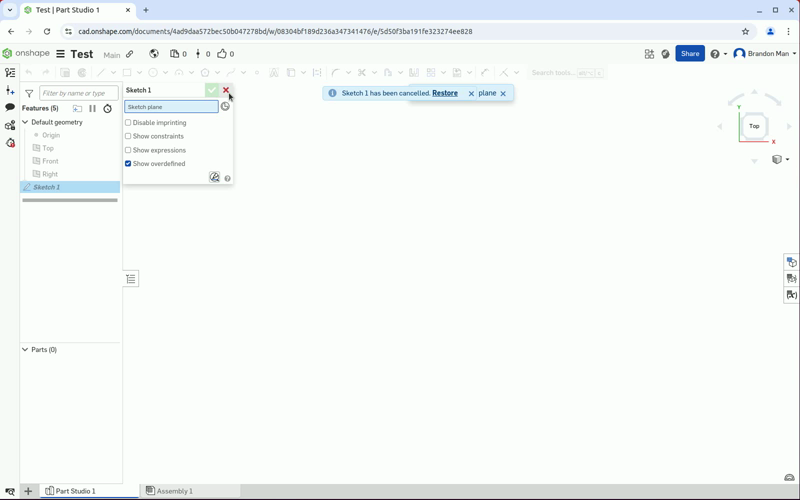
mouse_move(73, 150)
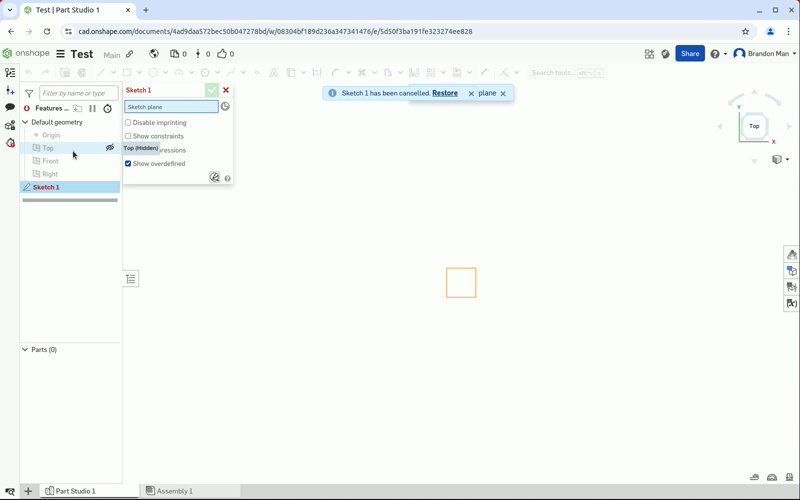
click(73, 150)
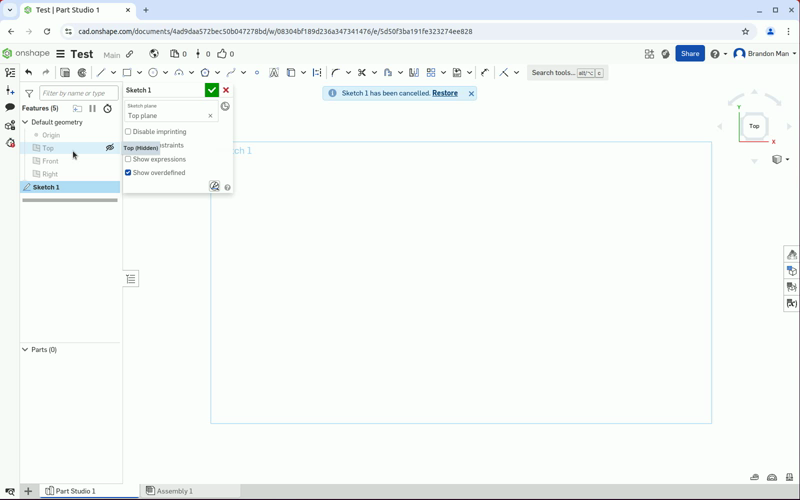
mouse_move(73, 352)
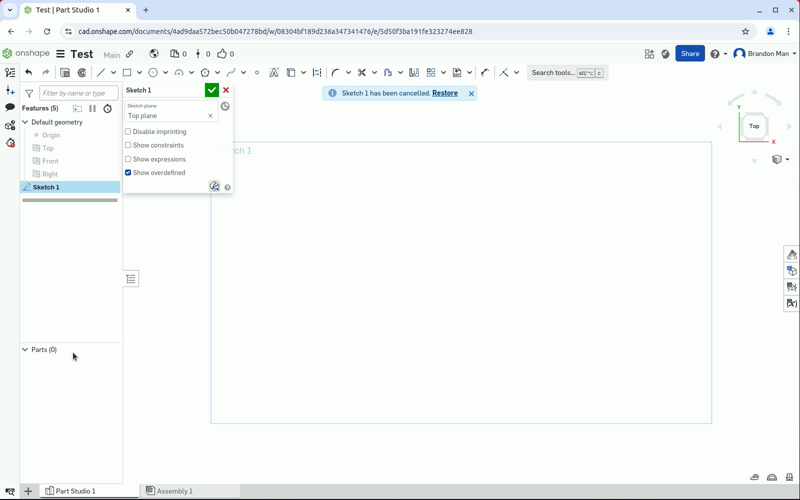
key(y)
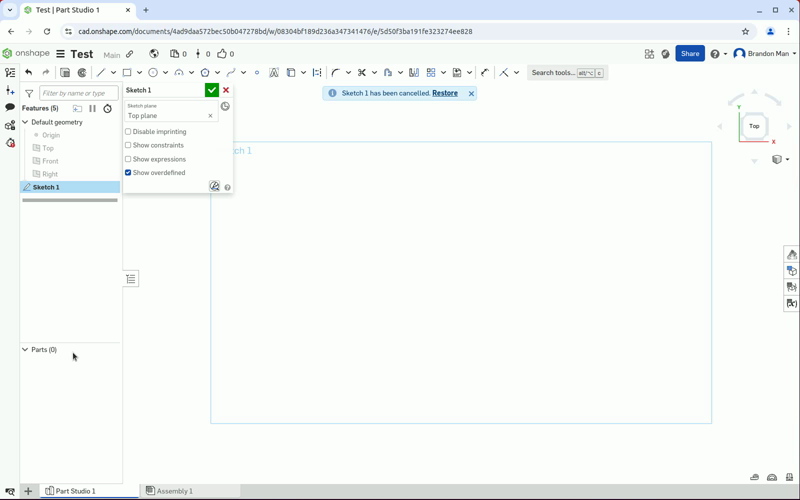
key(l)
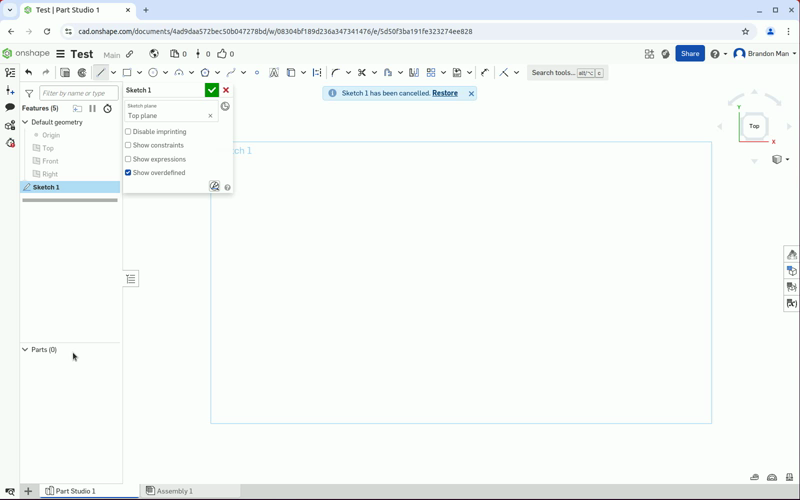
key_down(shift)
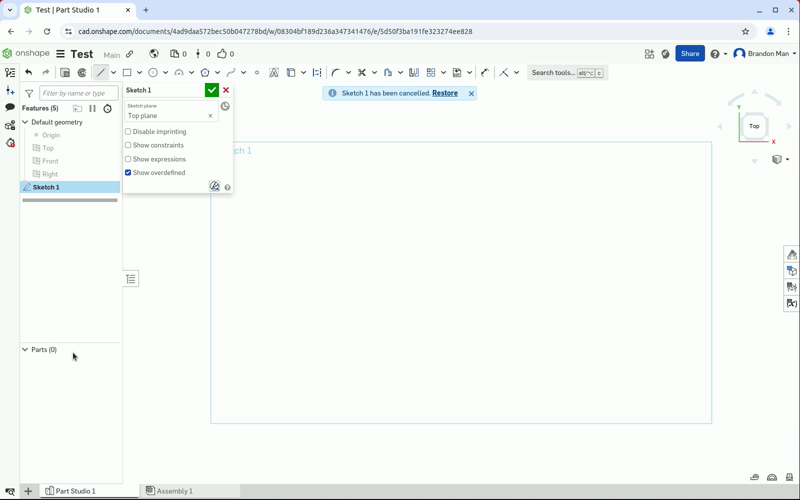
mouse_move(385, 395)
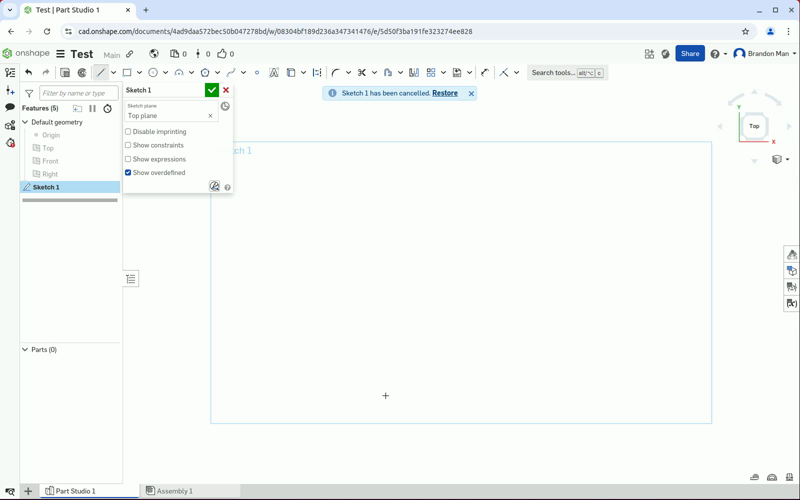
click(385, 395)
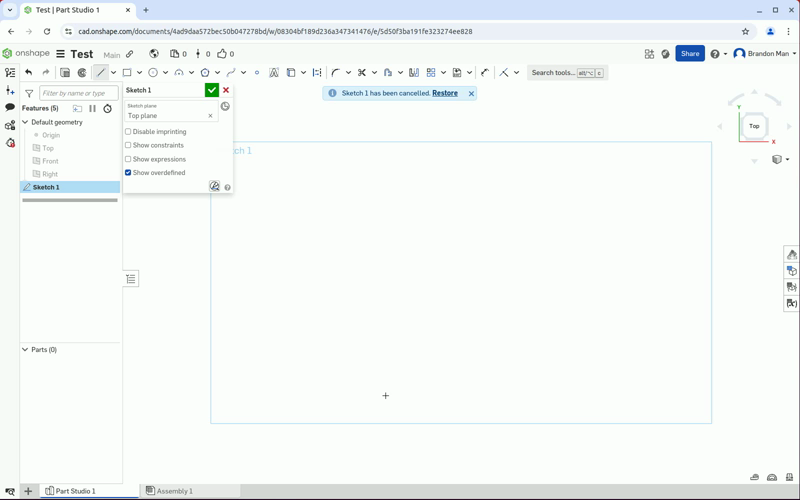
key_up(shift)
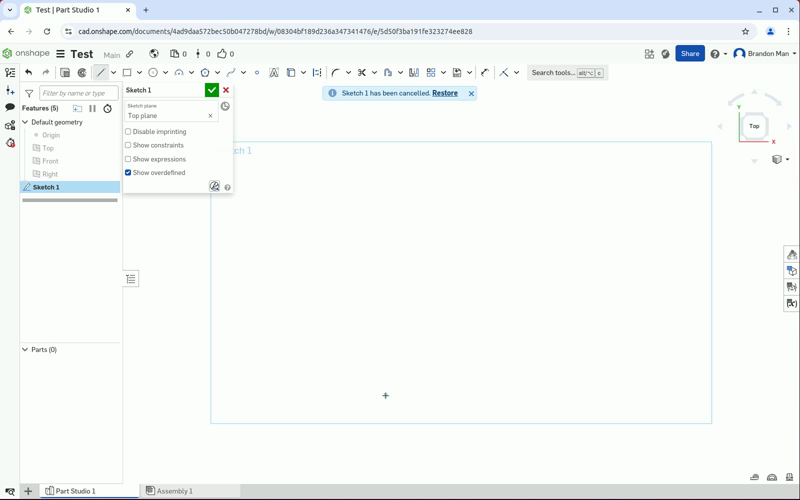
key_down(shift)
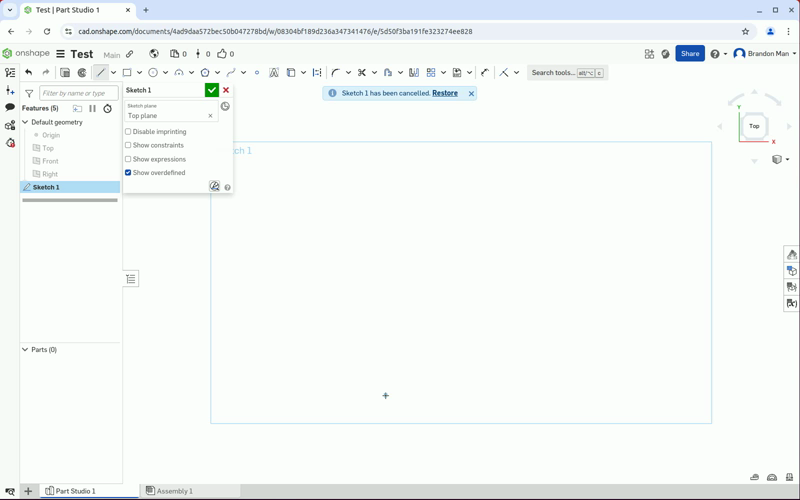
mouse_move(484, 395)
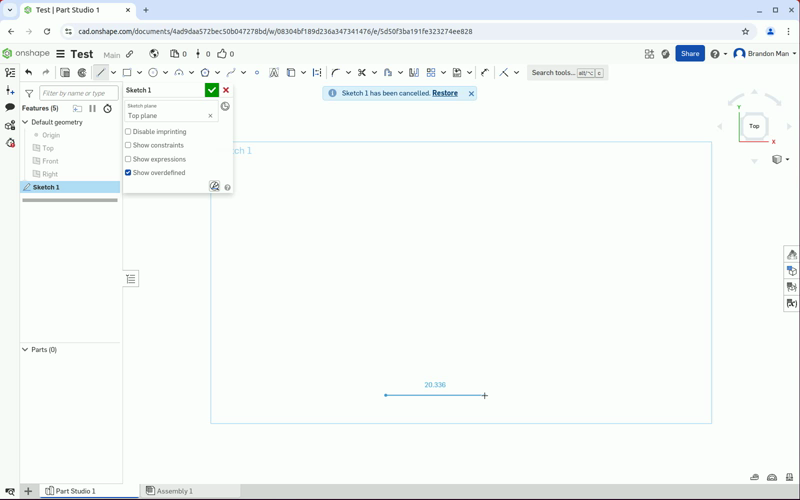
click(484, 395)
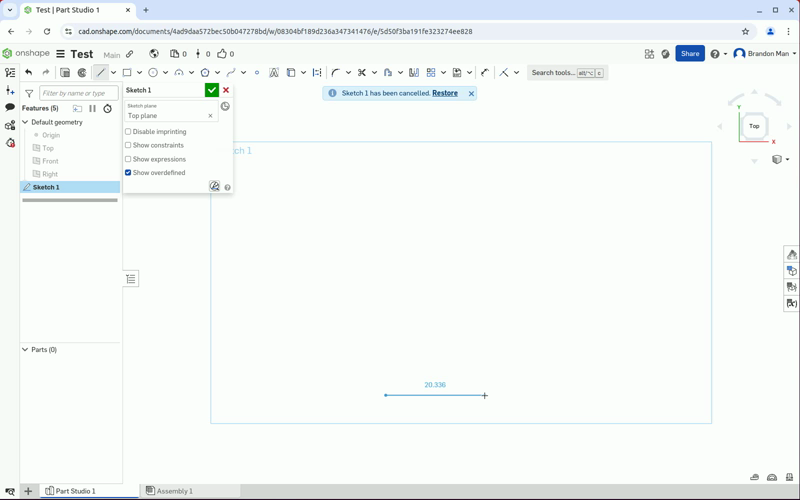
key_up(shift)
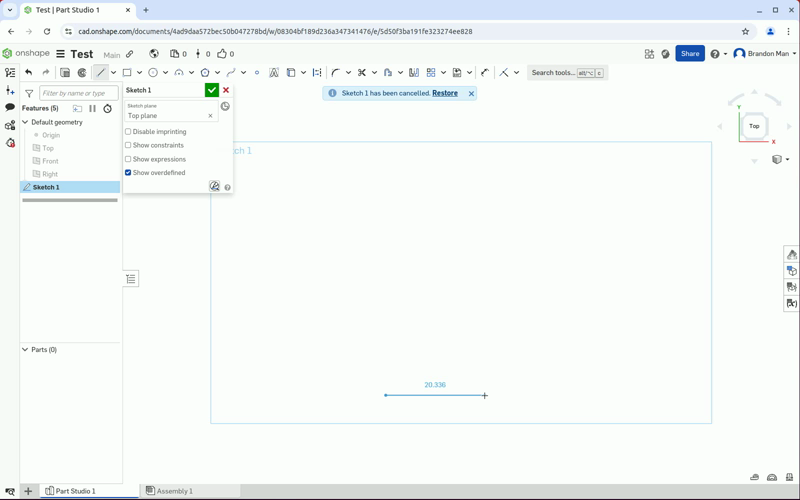
key_down(shift)
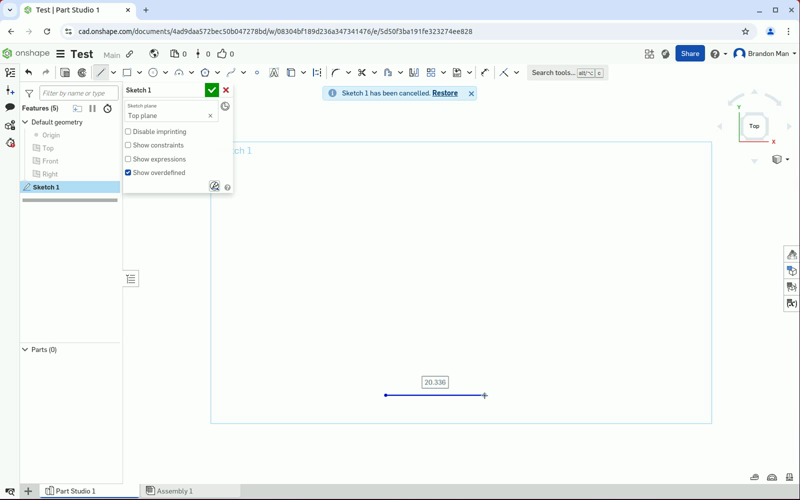
mouse_move(484, 171)
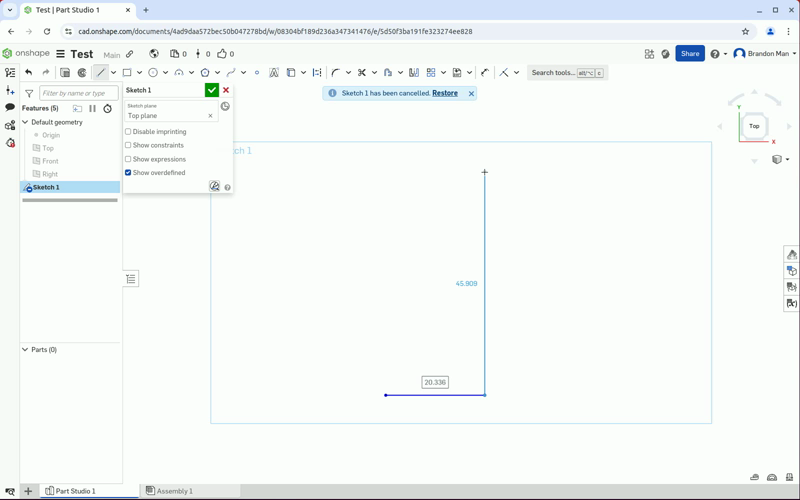
click(484, 171)
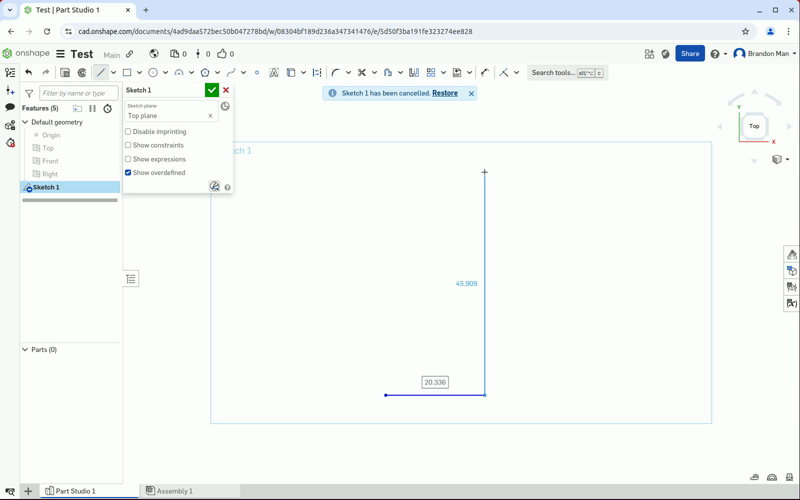
key_up(shift)
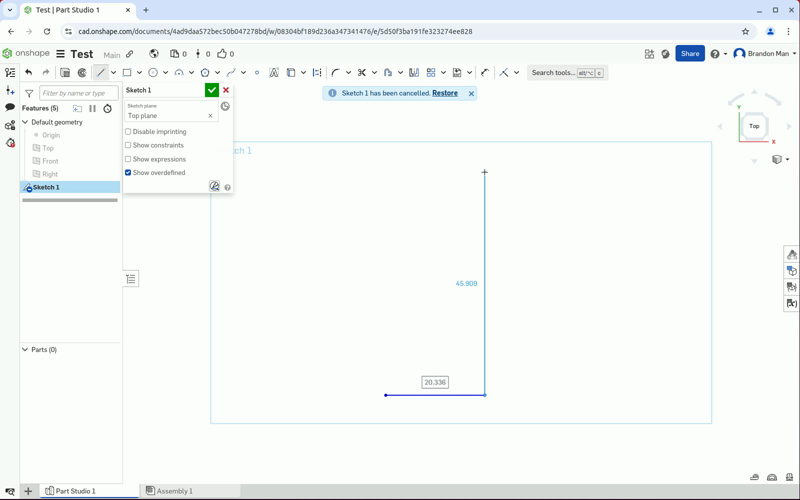
key_down(shift)
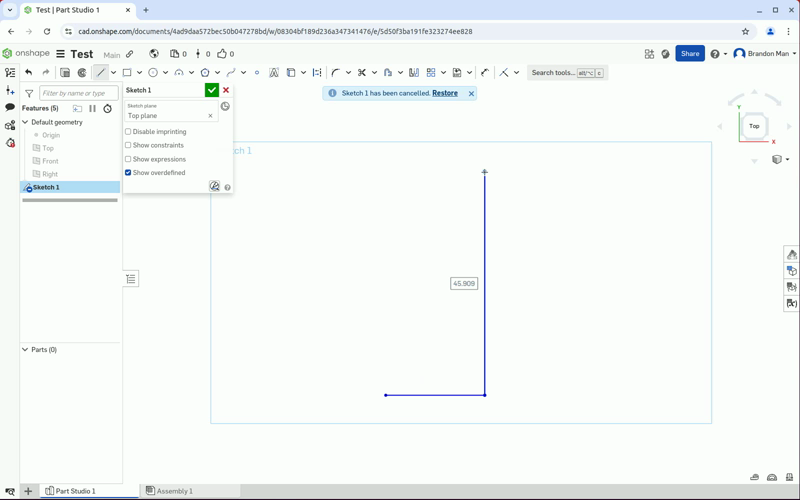
mouse_move(411, 171)
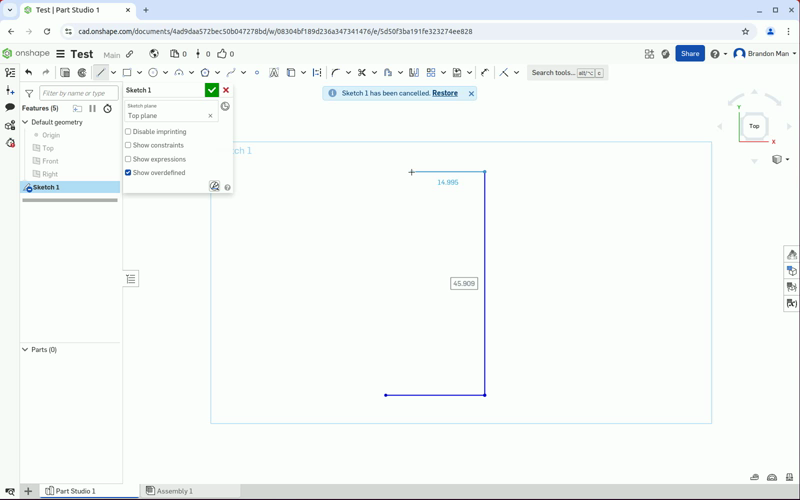
click(411, 171)
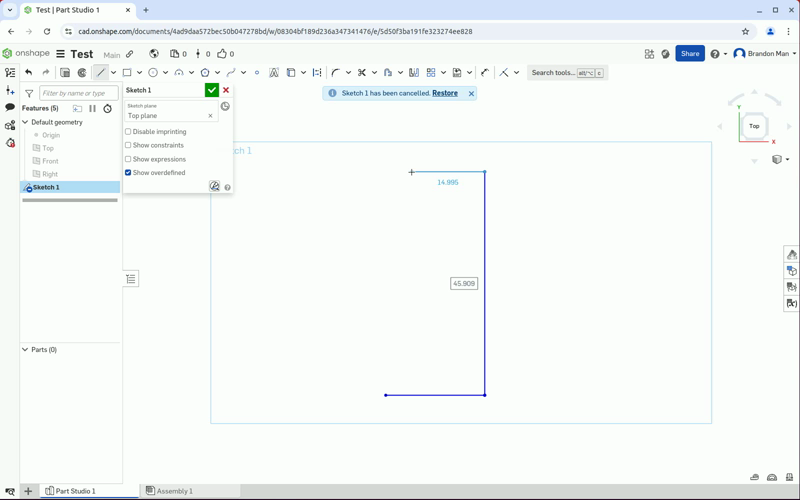
key_up(shift)
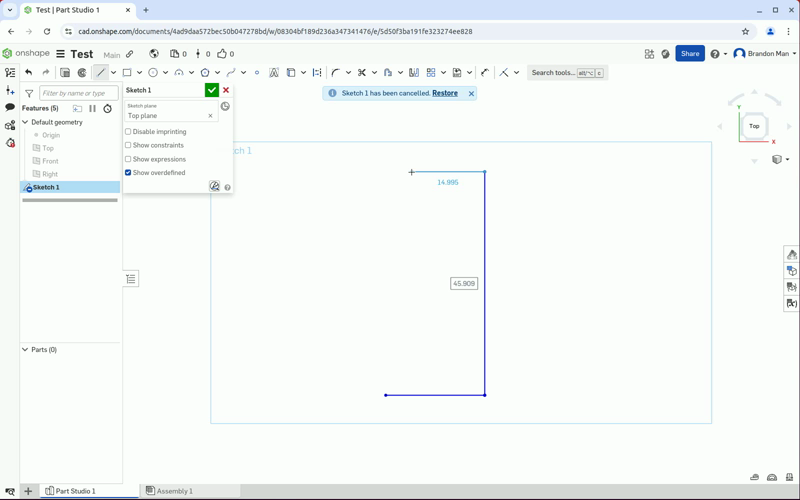
key_down(shift)
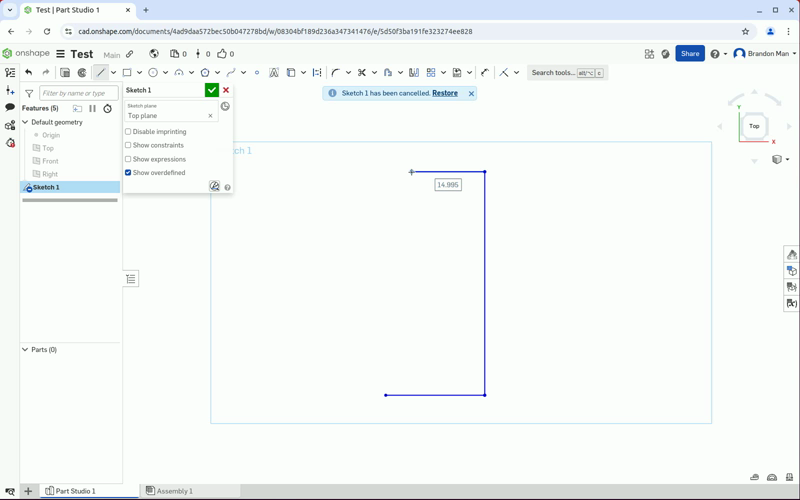
mouse_move(411, 329)
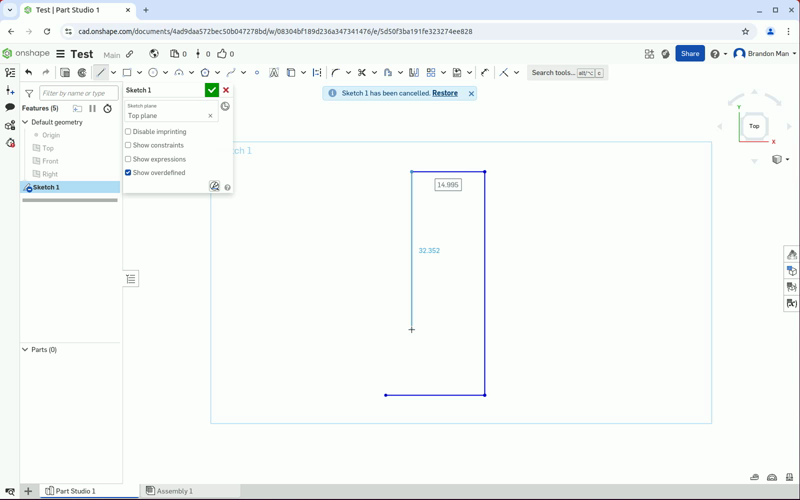
click(411, 329)
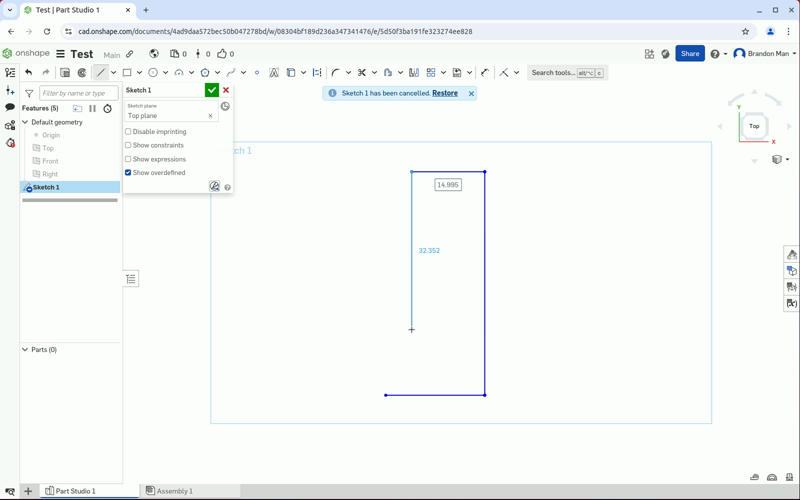
key_up(shift)
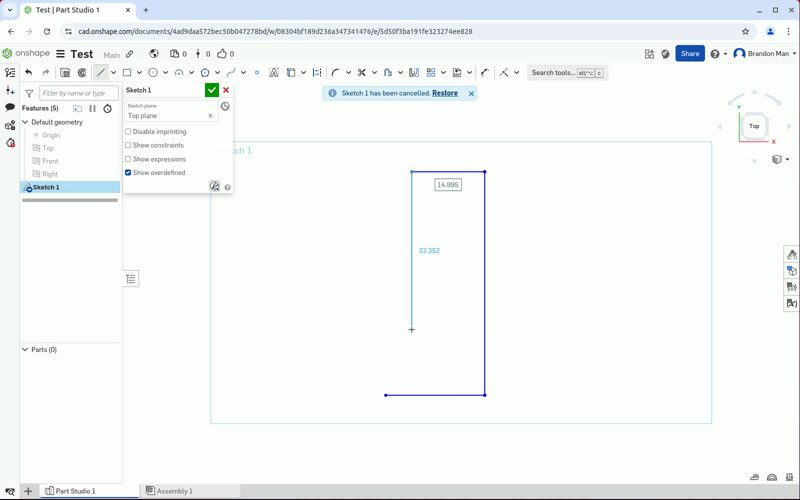
key_down(shift)
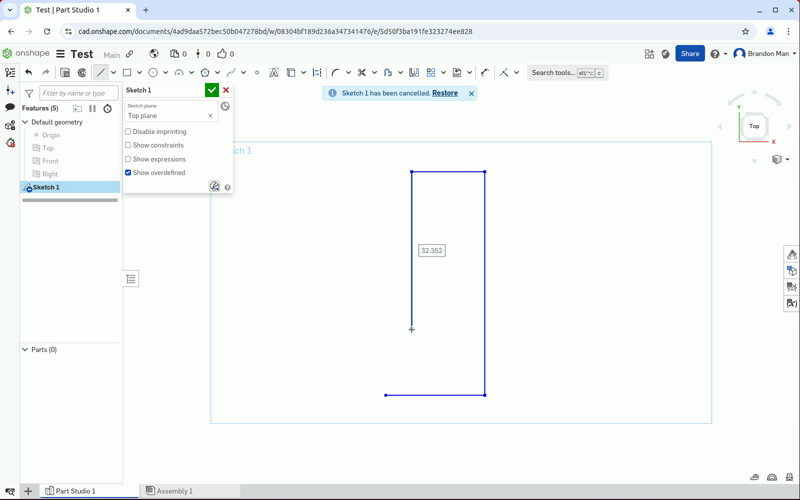
mouse_move(441, 329)
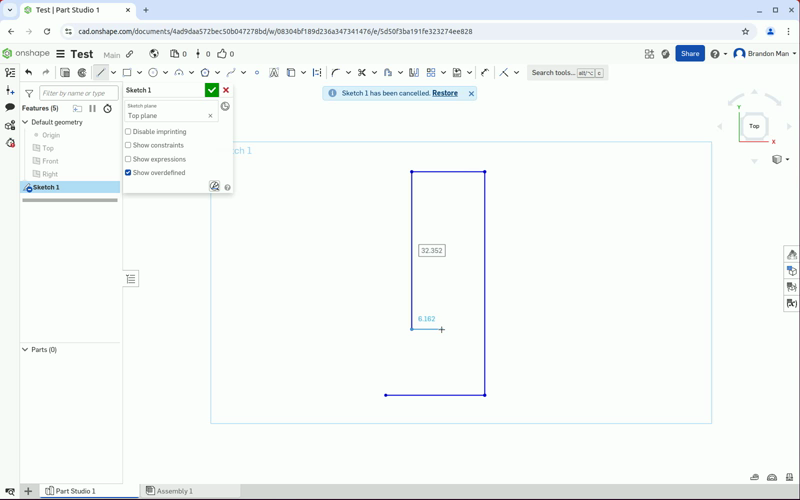
mouse_move(385, 329)
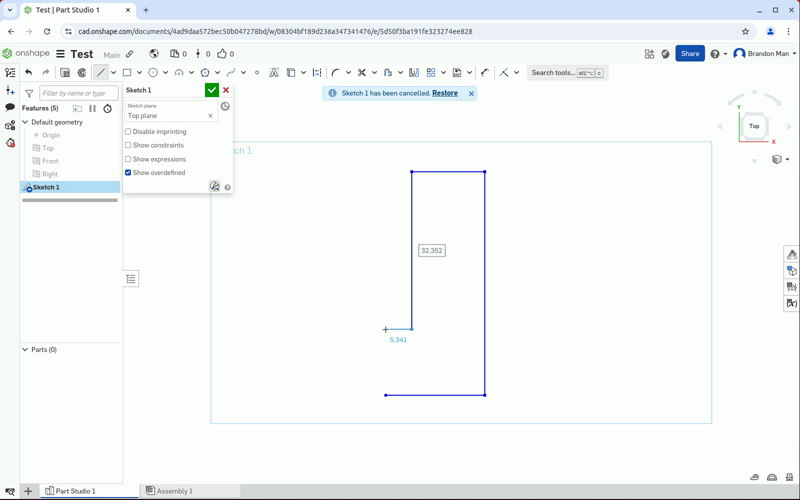
click(385, 329)
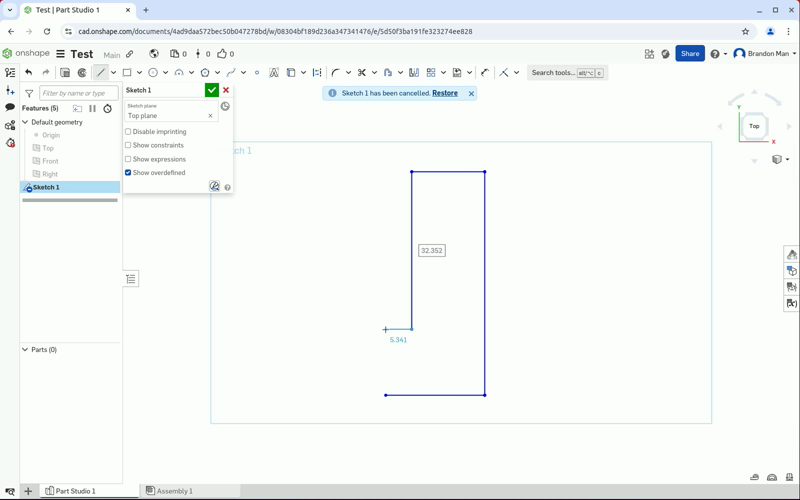
key_up(shift)
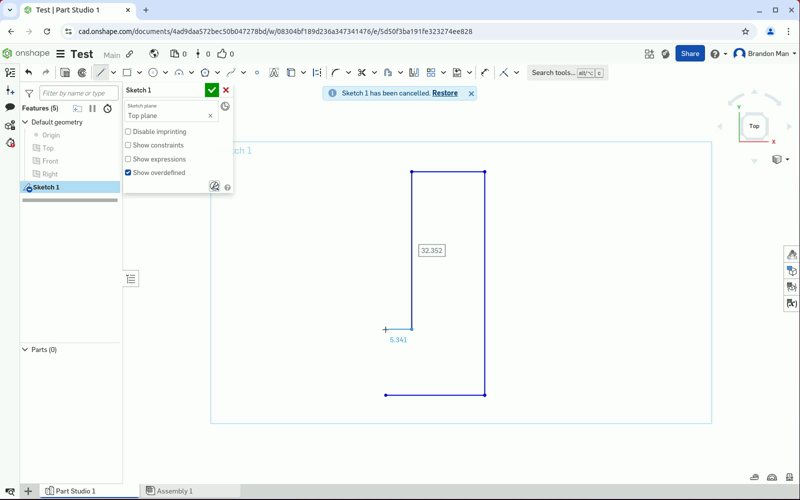
key_down(shift)
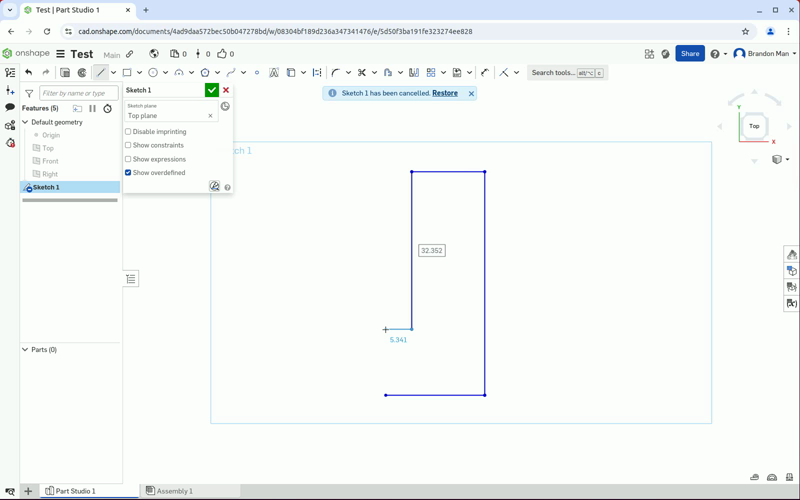
mouse_move(385, 395)
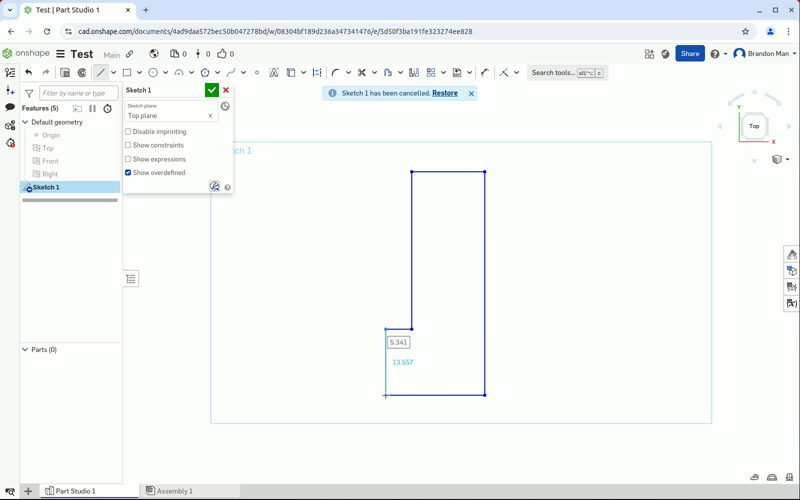
key_up(shift)
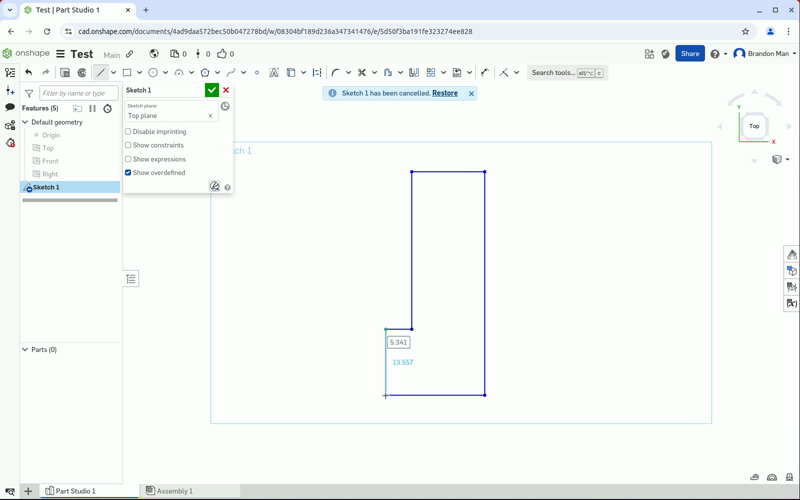
click(385, 395)
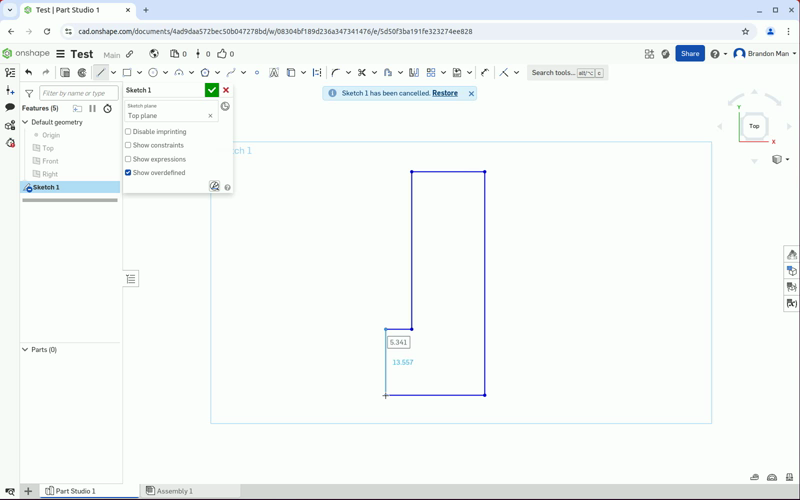
key(esc)
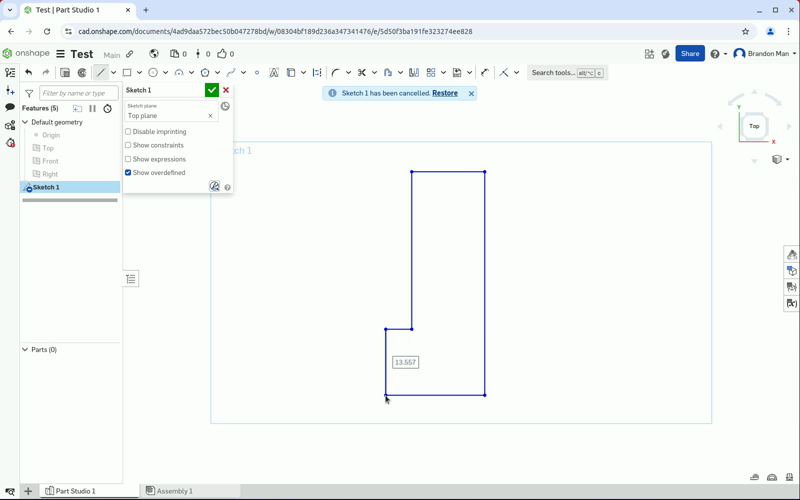
mouse_move(427, 339)
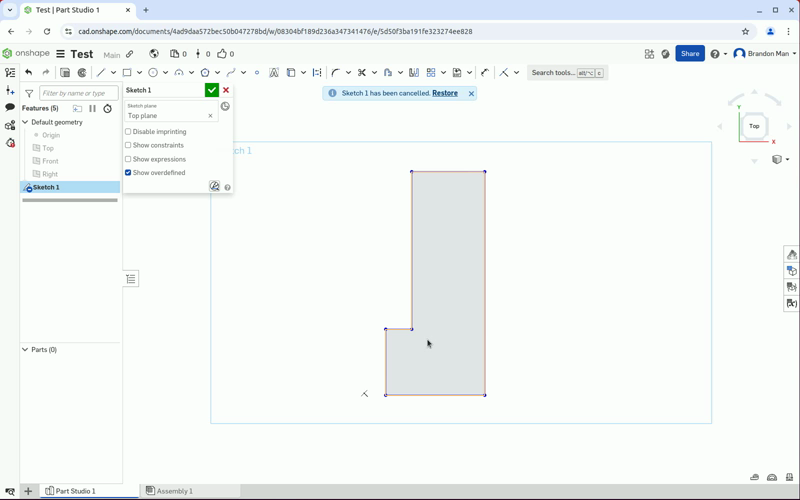
click(427, 339)
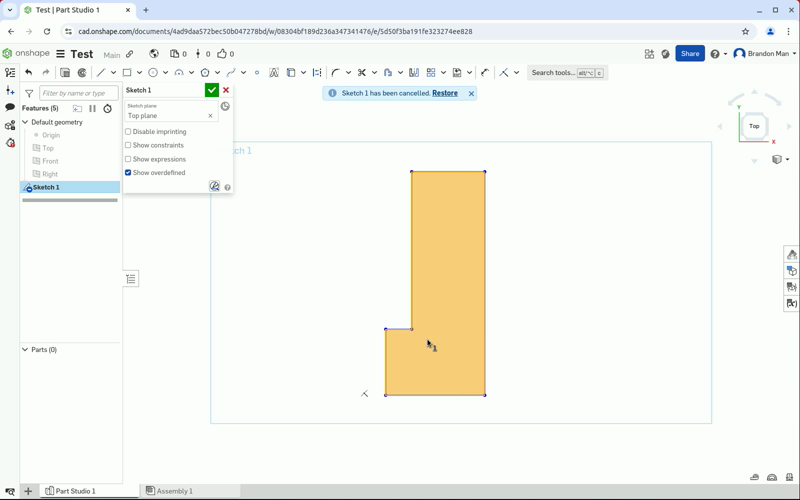
mouse_move(73, 352)
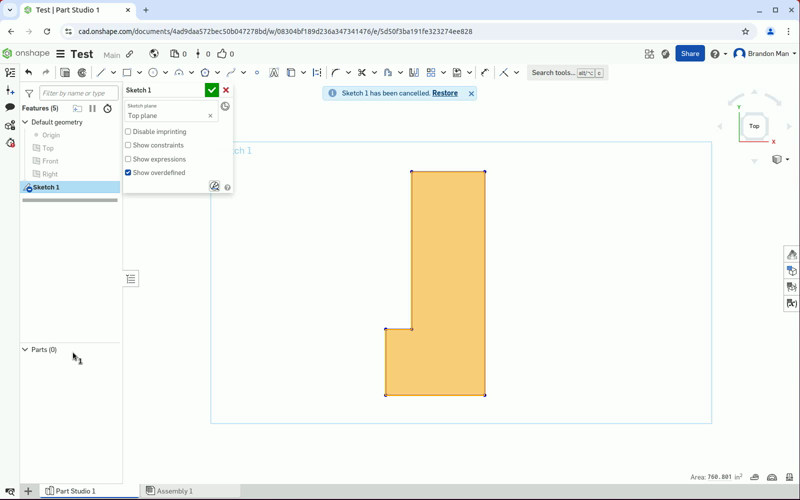
key(shift+y)
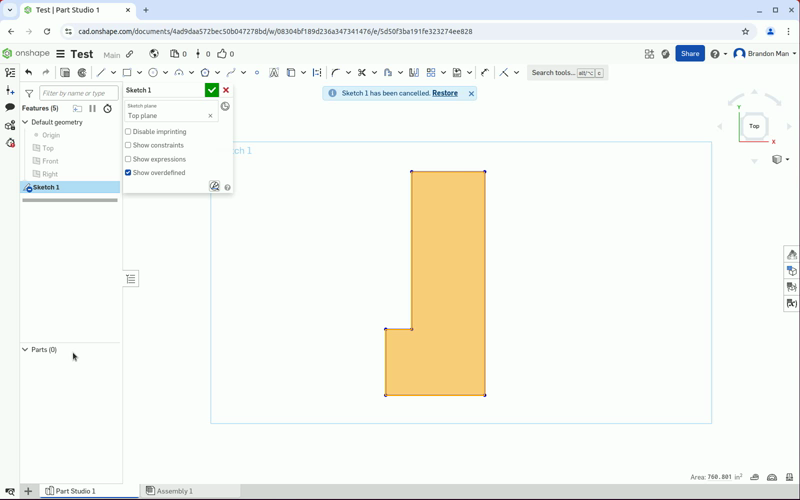
key(shift+e)
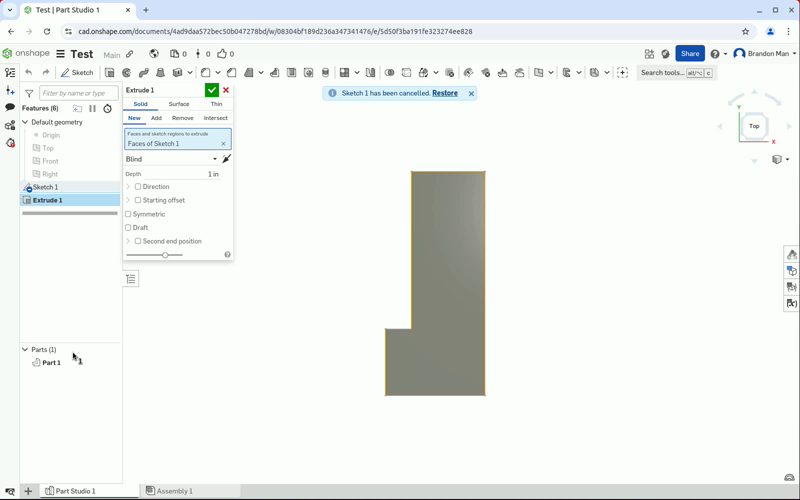
mouse_move(143, 106)
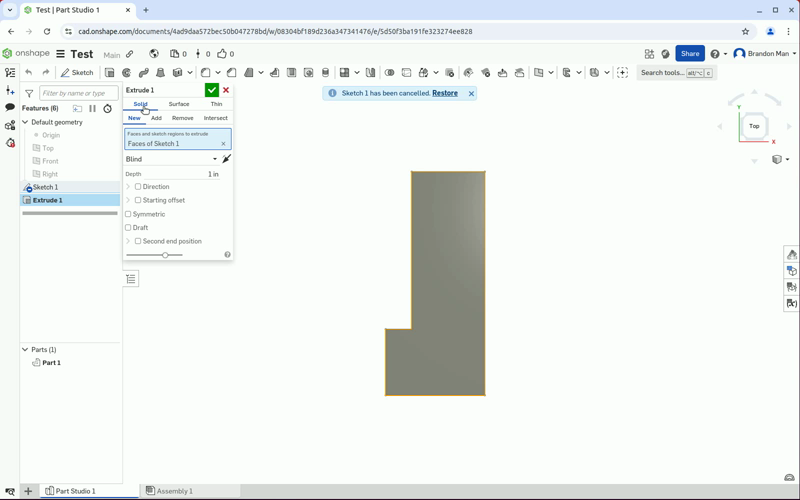
click(143, 106)
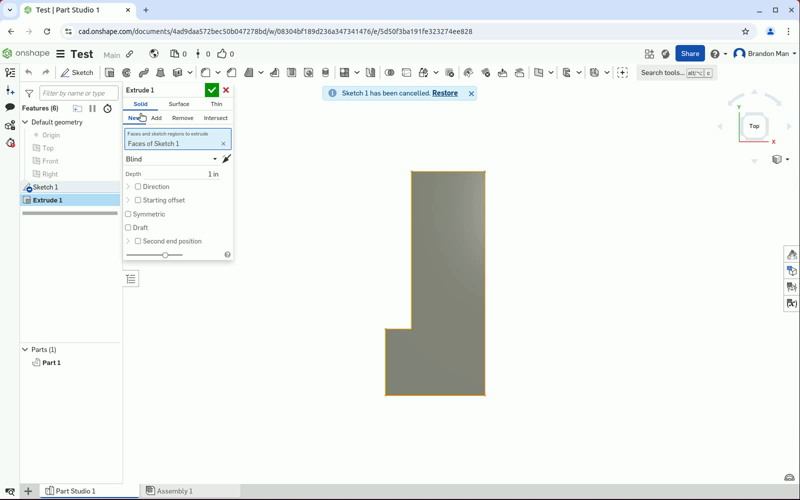
mouse_move(137, 120)
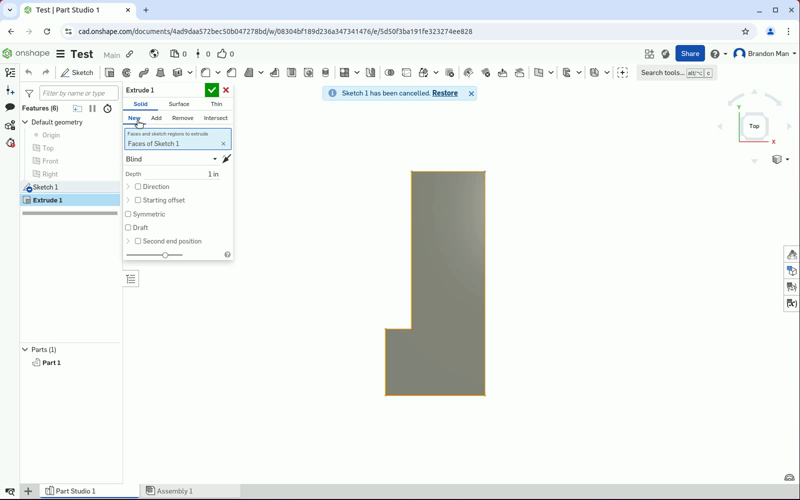
click(137, 120)
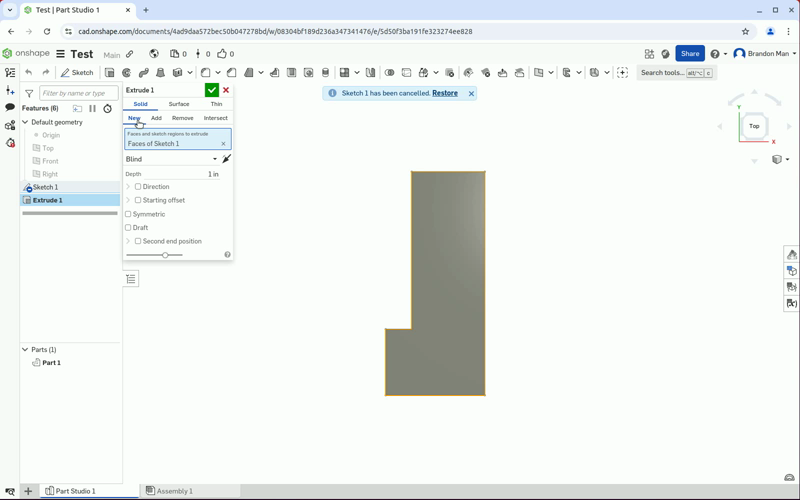
key(tab, 4)
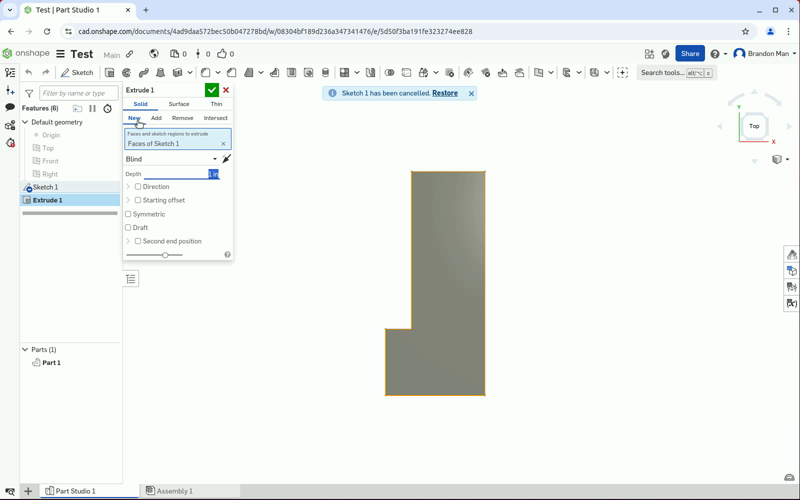
text(5.055)
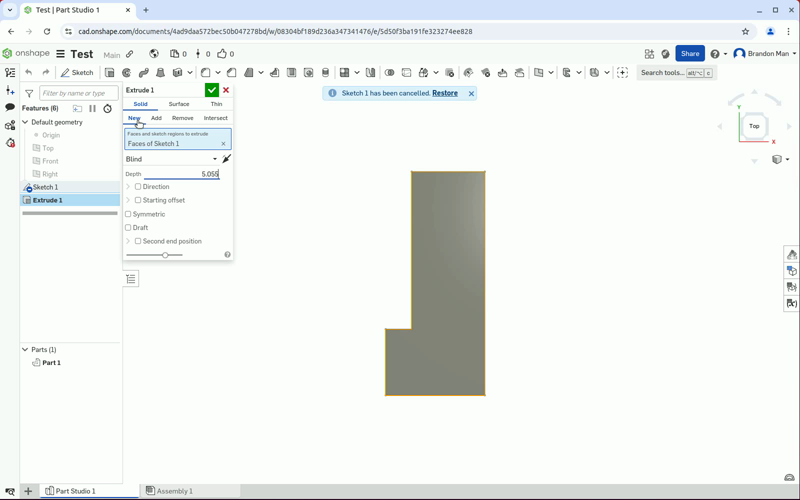
key(enter)
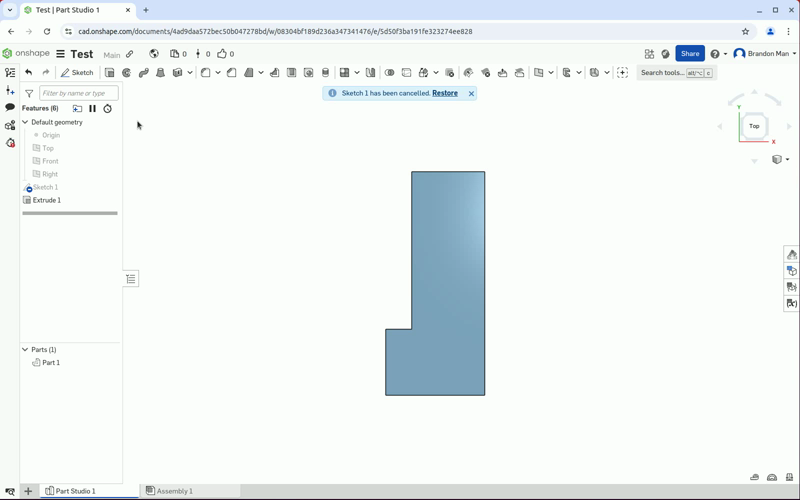
key(shift+h)
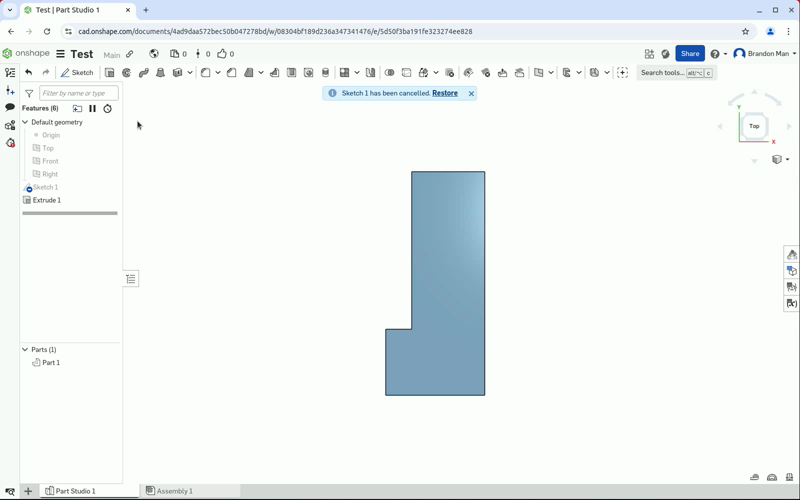
key(shift+h)
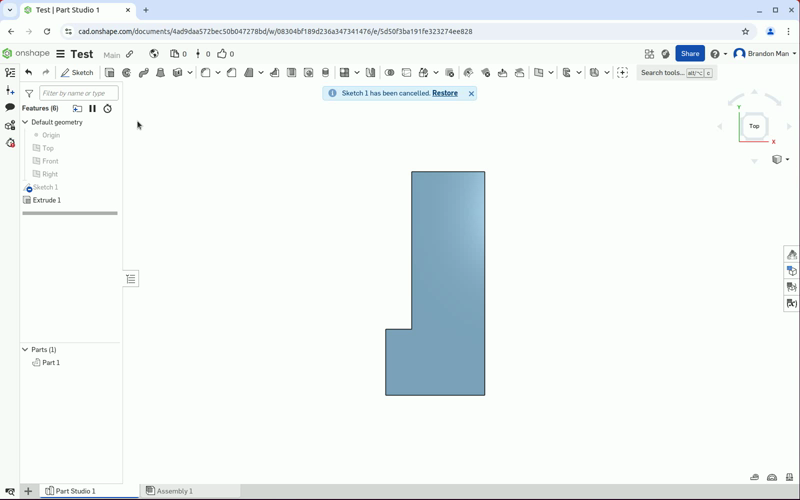
mouse_move(73, 189)
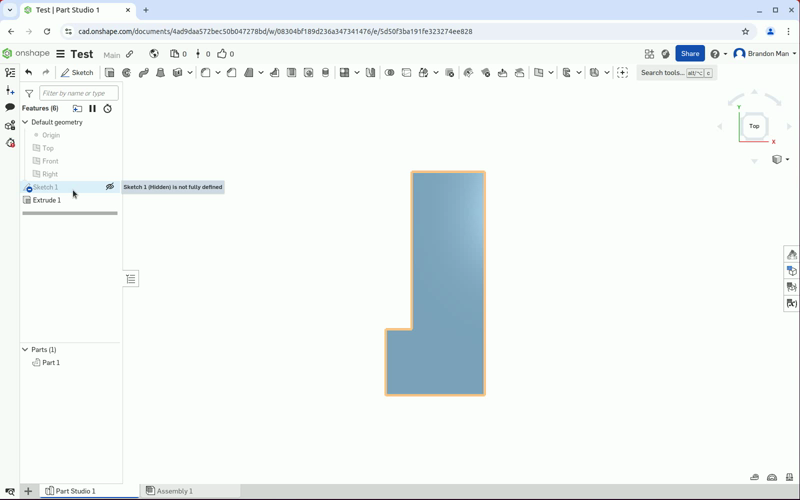
click(73, 189)
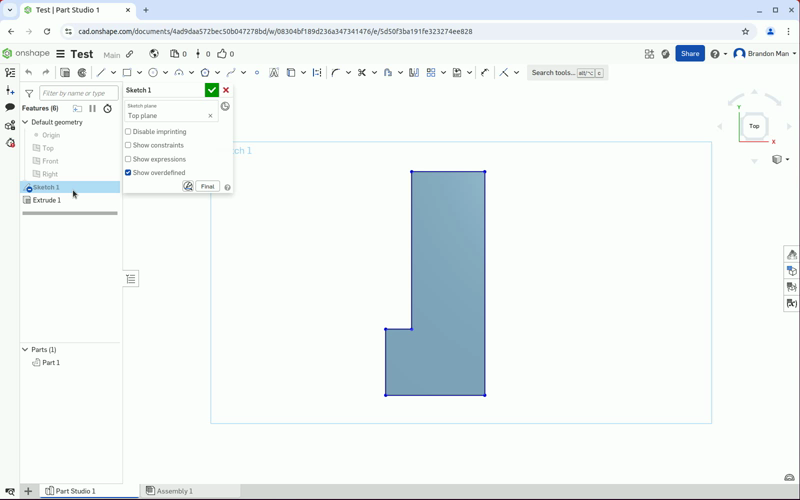
mouse_move(229, 92)
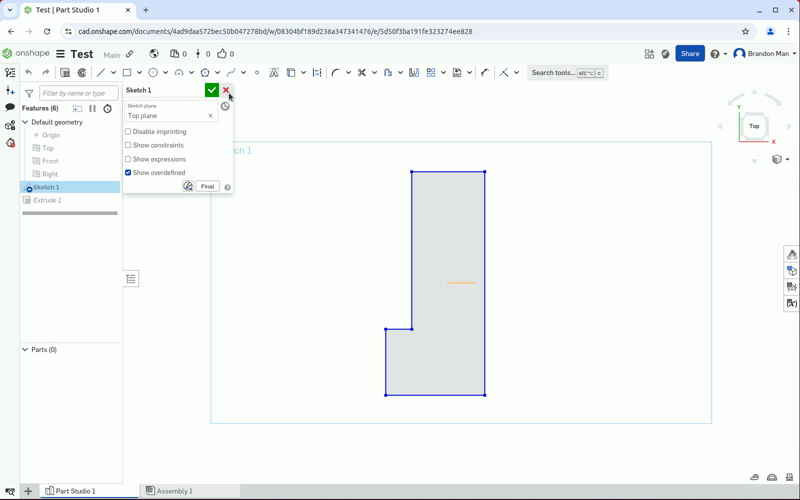
click(229, 92)
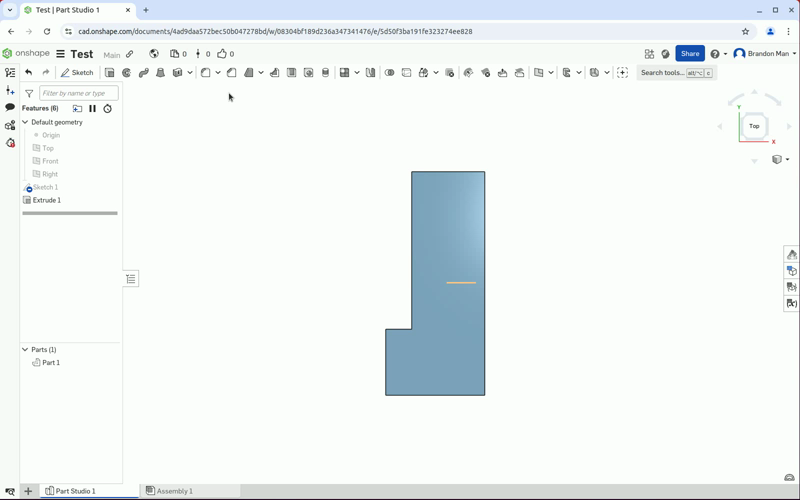
mouse_move(541, 75)
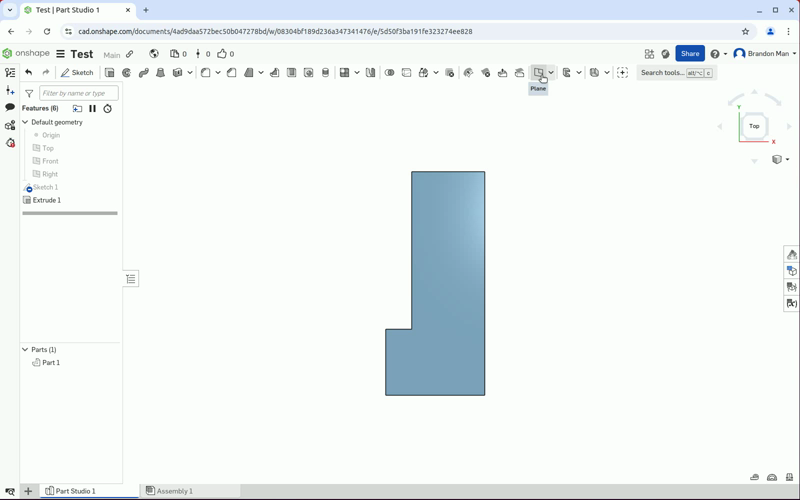
click(541, 75)
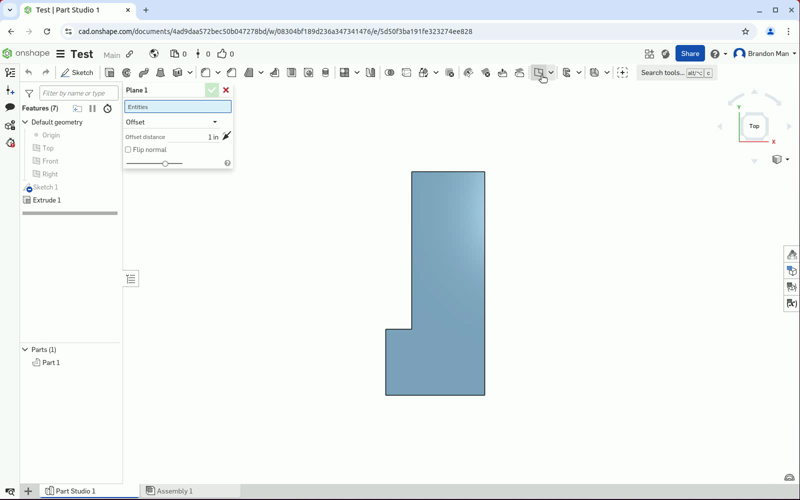
mouse_move(73, 150)
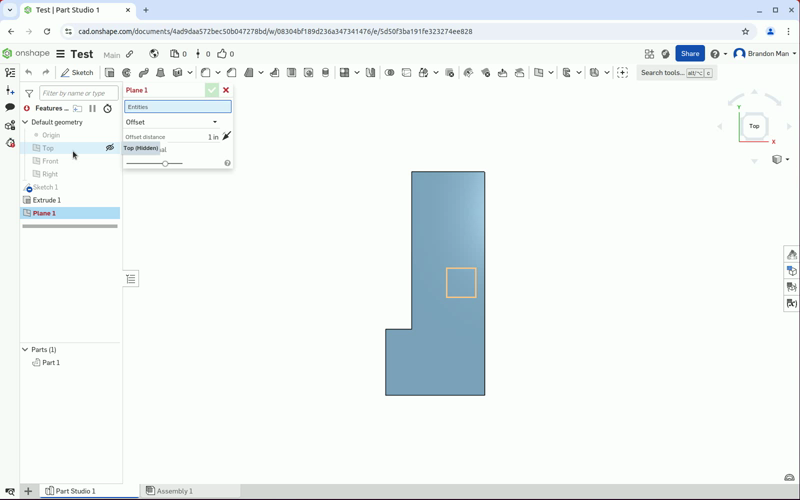
click(73, 150)
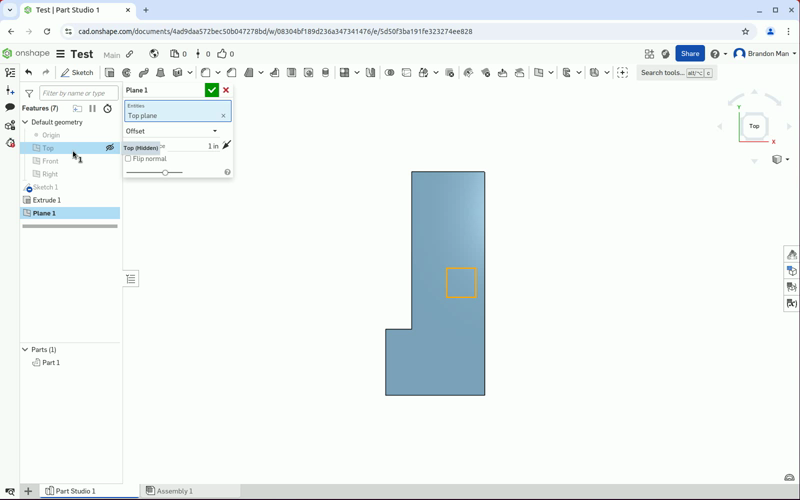
key(tab, 2)
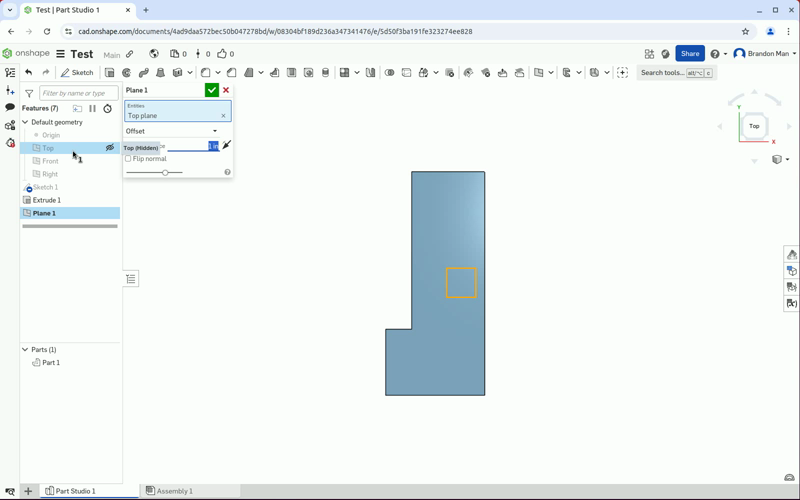
text(5.053)
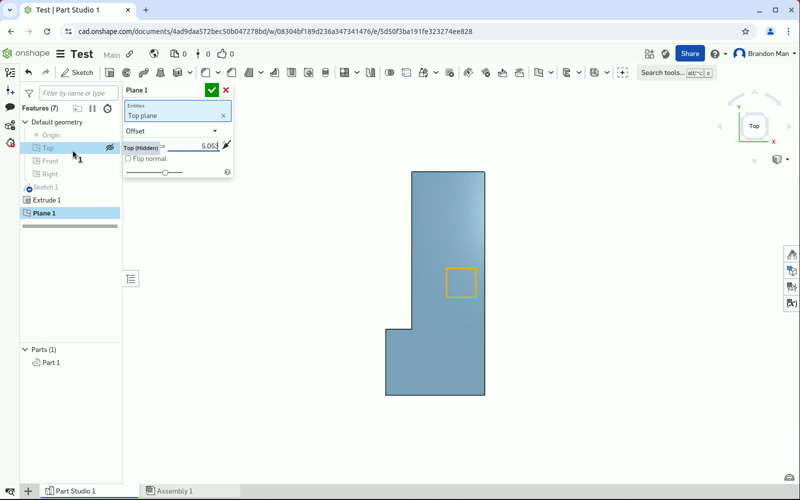
key(enter, 2)
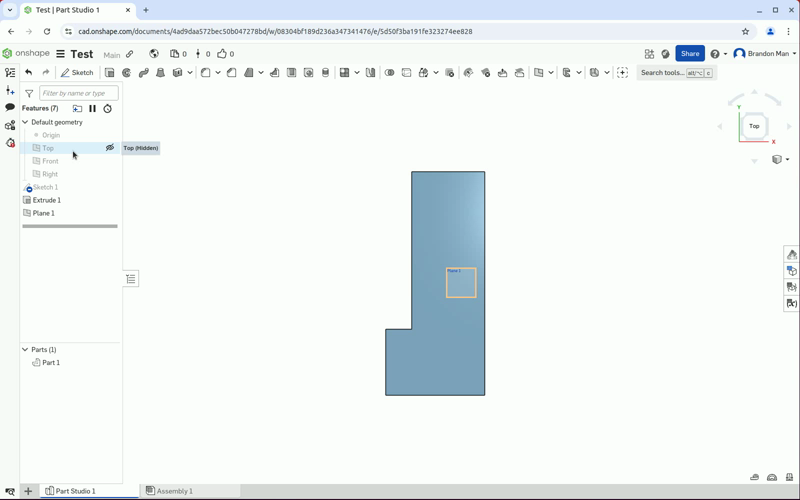
key(shift+s)
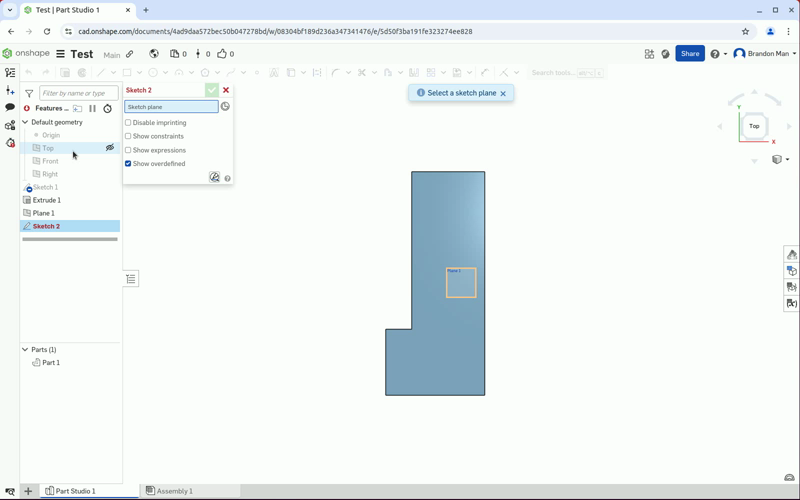
mouse_move(73, 215)
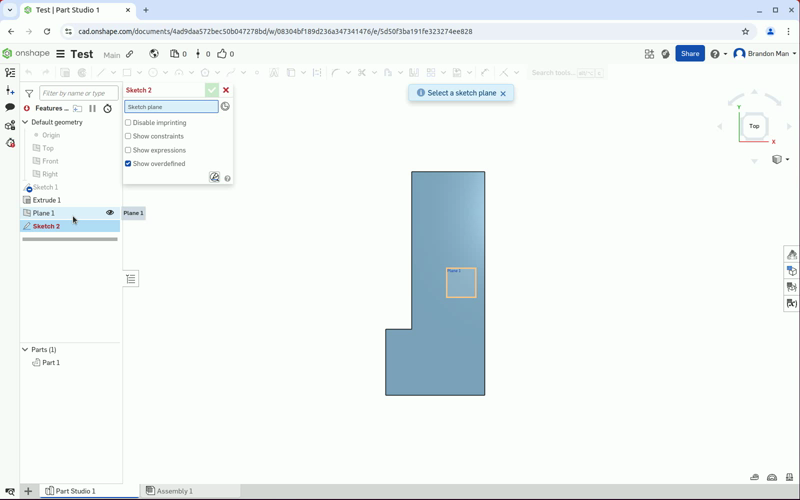
click(73, 215)
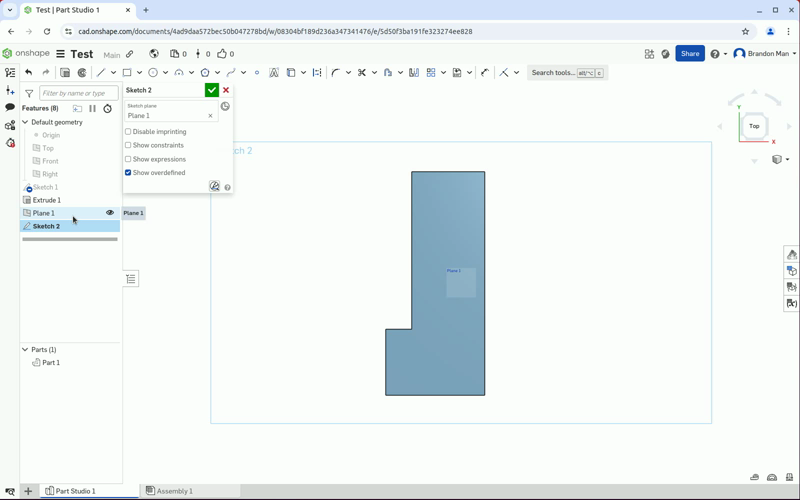
mouse_move(73, 352)
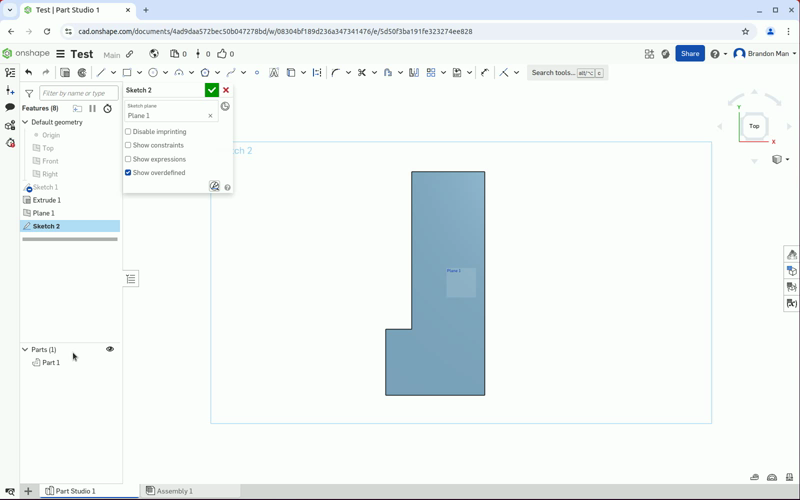
key(y)
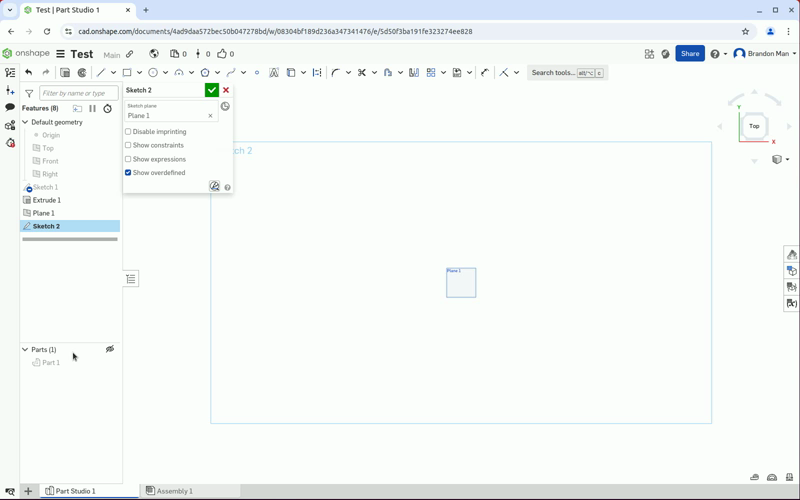
key(l)
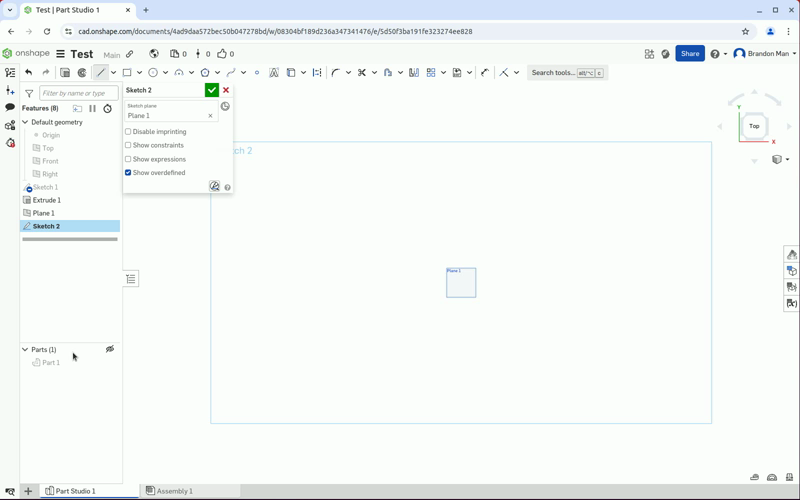
key_down(shift)
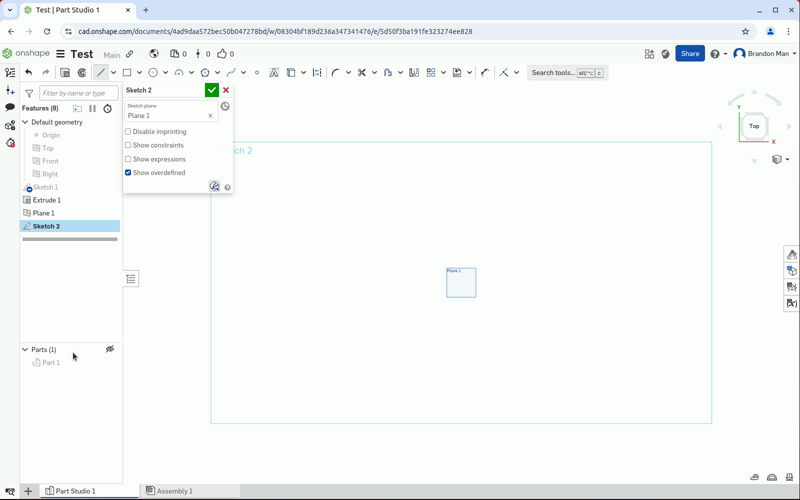
mouse_move(410, 195)
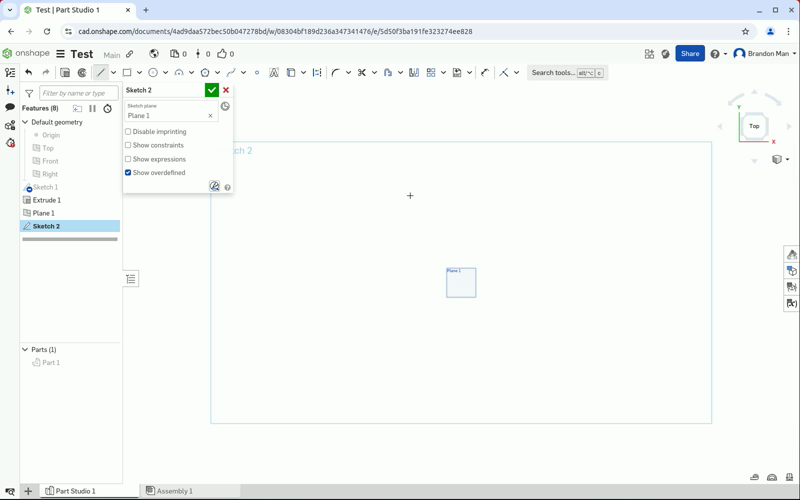
click(410, 195)
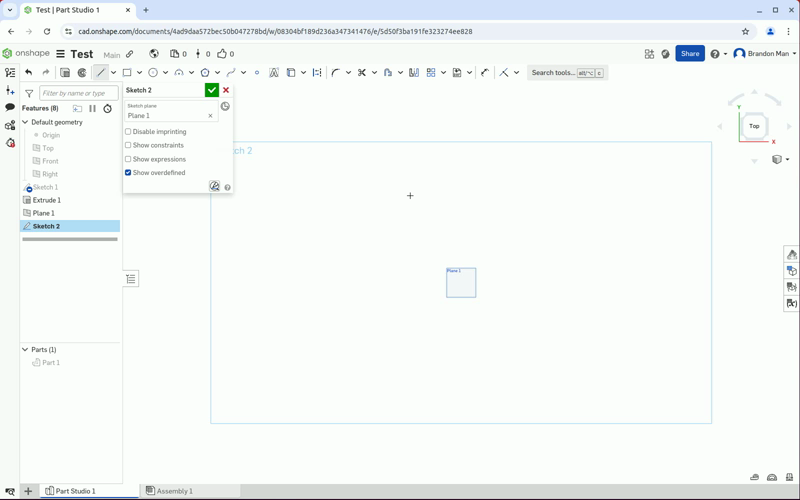
key_up(shift)
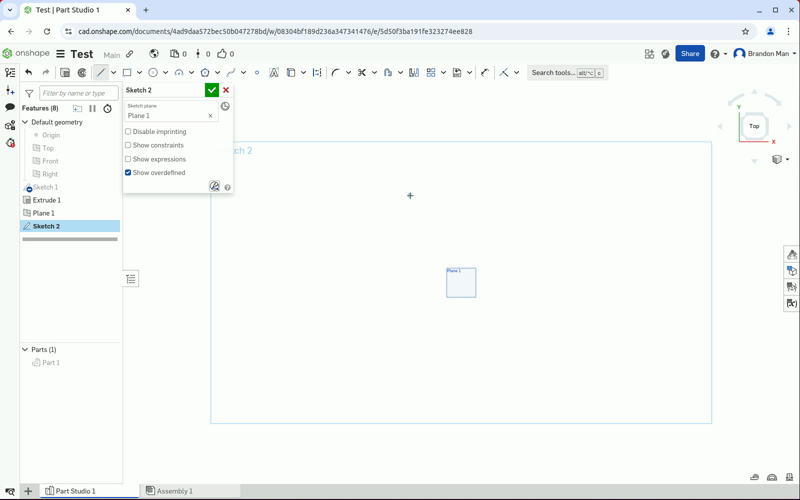
key_down(shift)
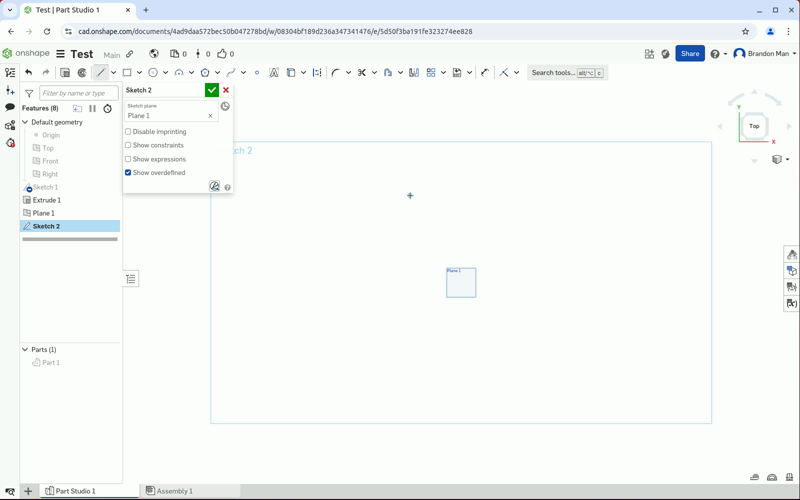
mouse_move(485, 195)
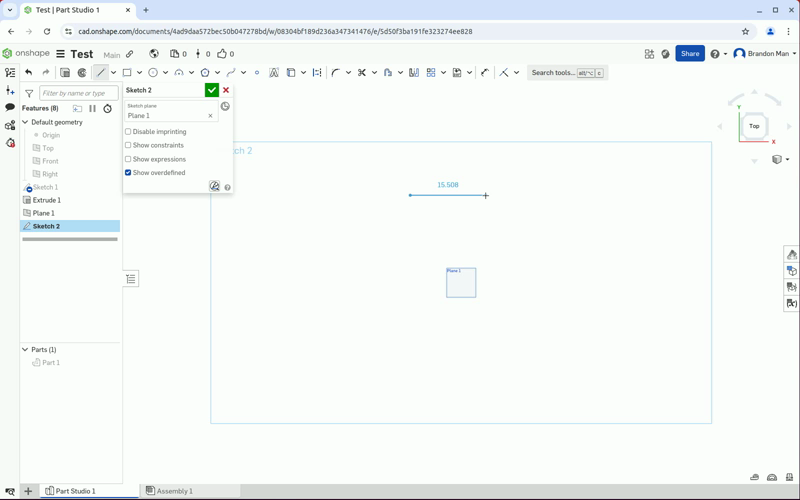
click(485, 195)
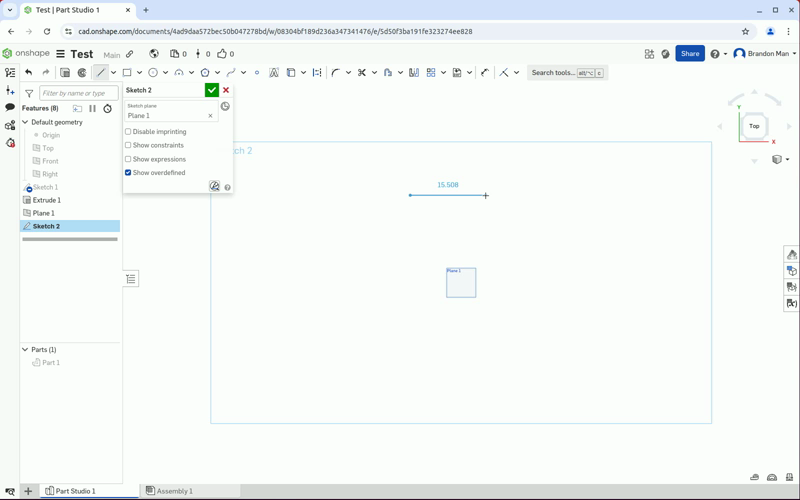
key_up(shift)
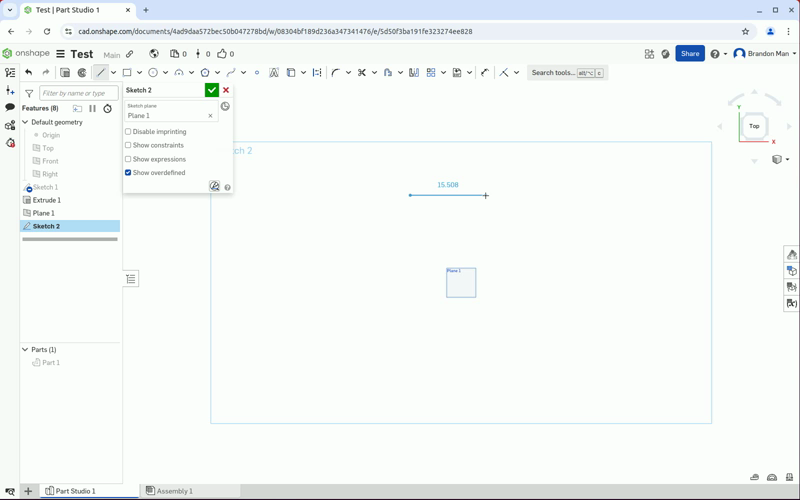
key_down(shift)
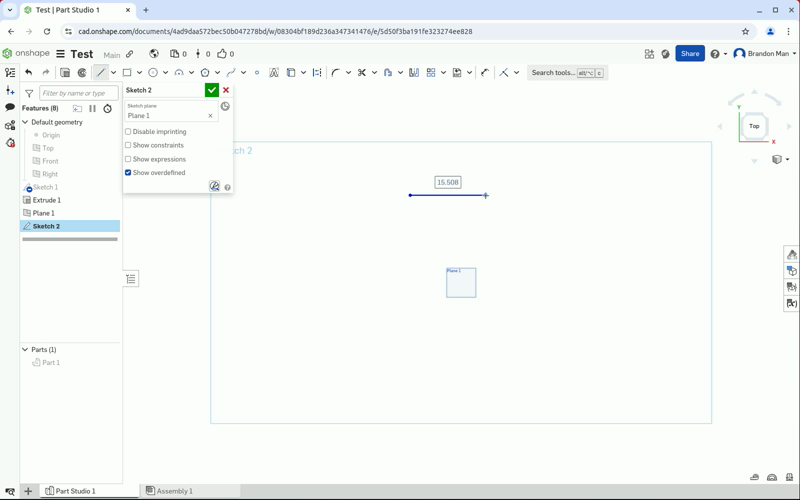
mouse_move(515, 195)
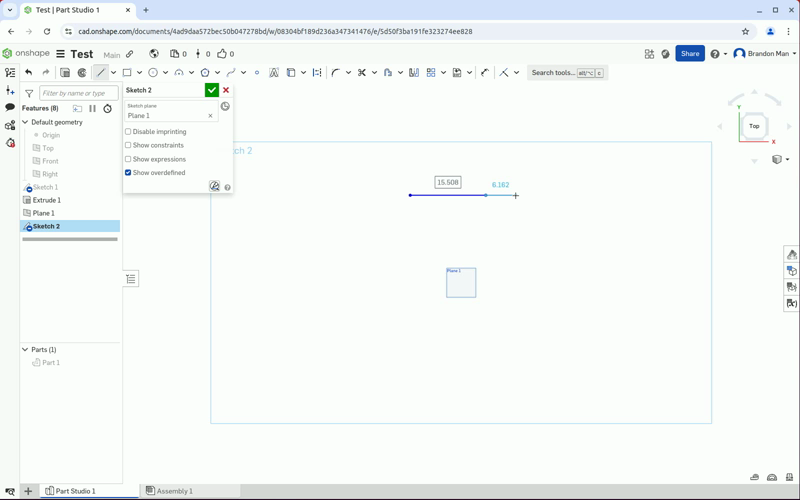
mouse_move(485, 169)
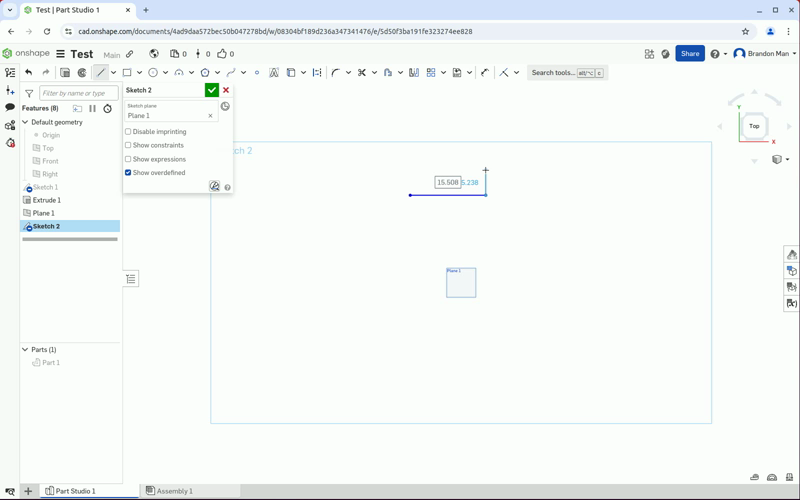
click(485, 169)
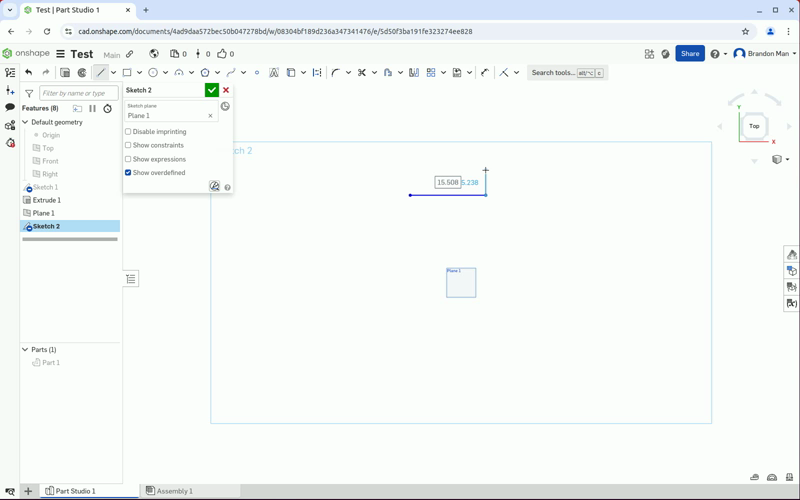
key_up(shift)
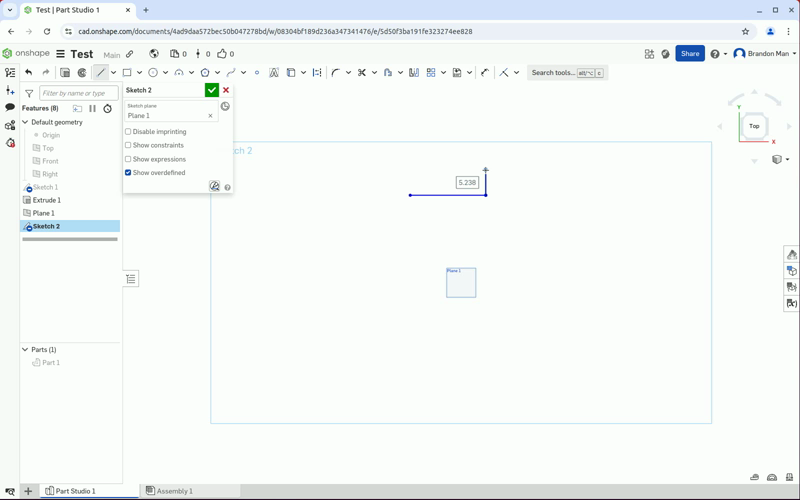
key_down(shift)
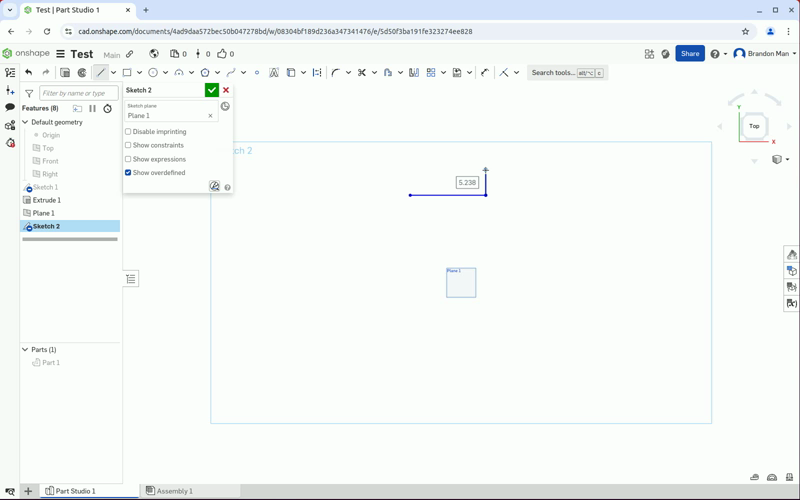
mouse_move(410, 169)
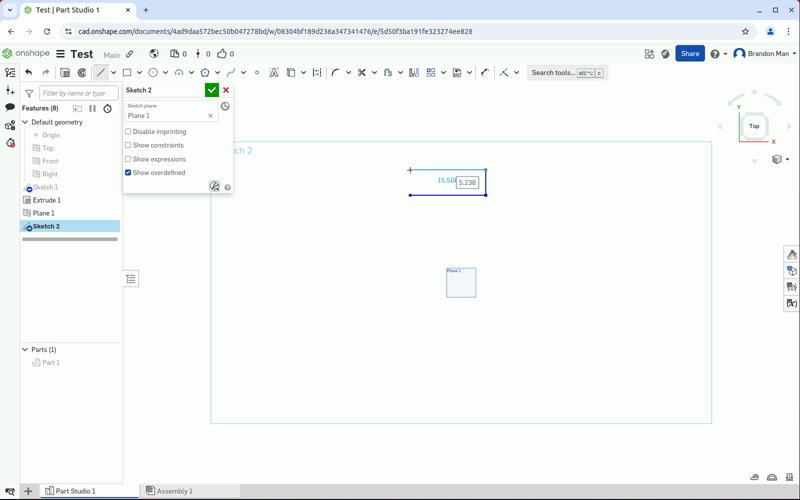
click(410, 169)
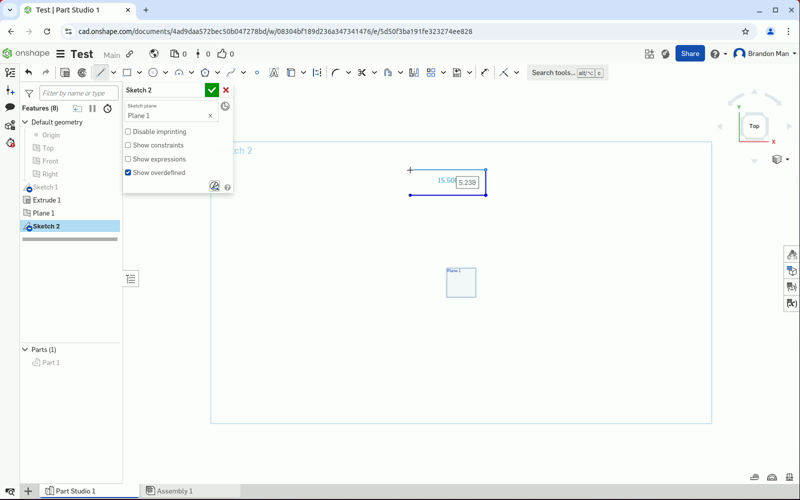
key_up(shift)
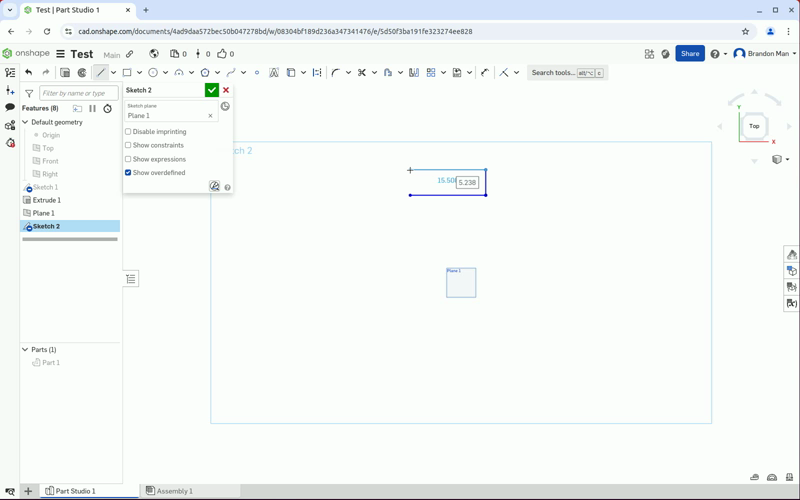
mouse_move(440, 169)
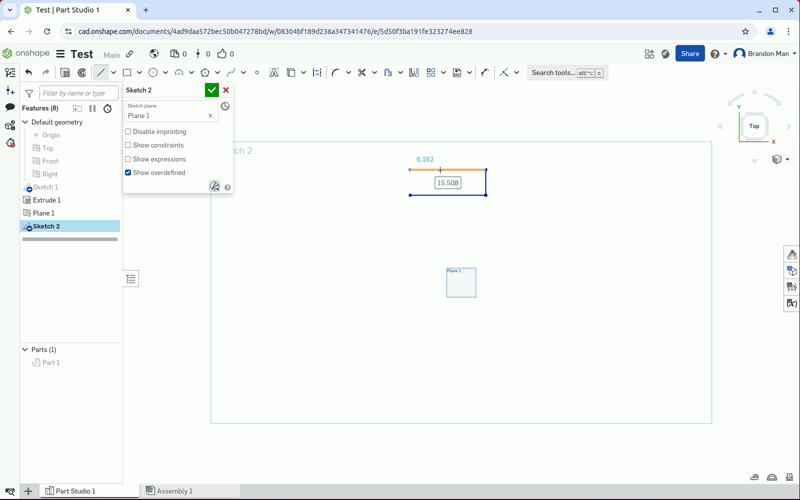
key_down(shift)
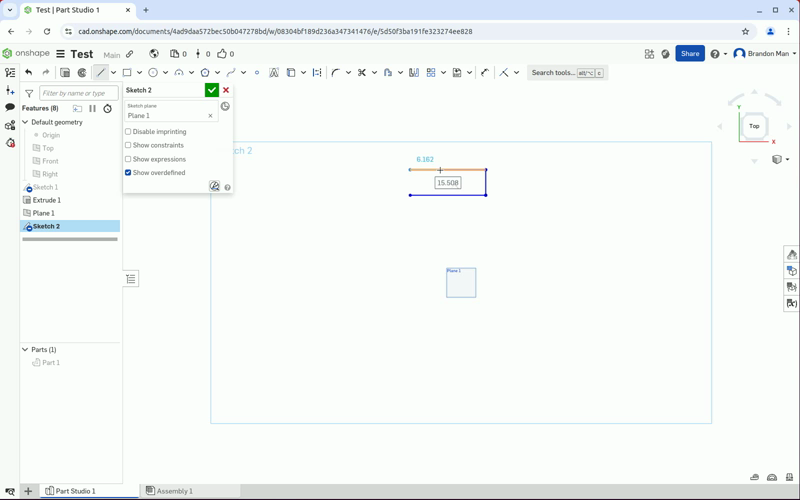
mouse_move(410, 195)
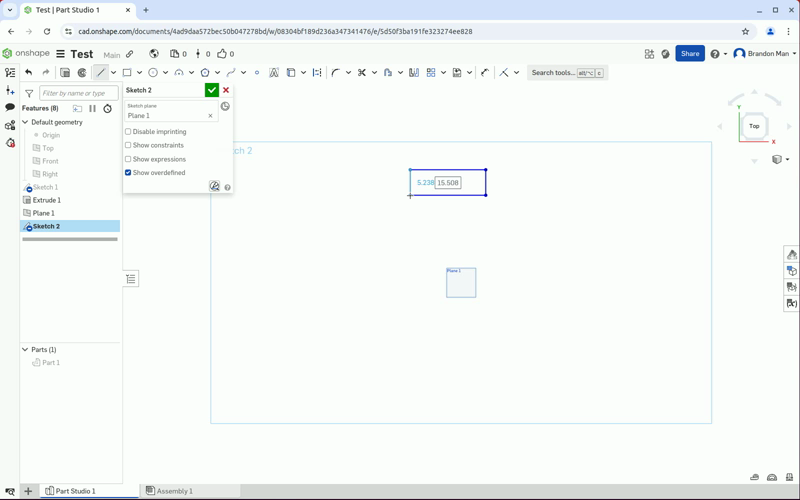
key_up(shift)
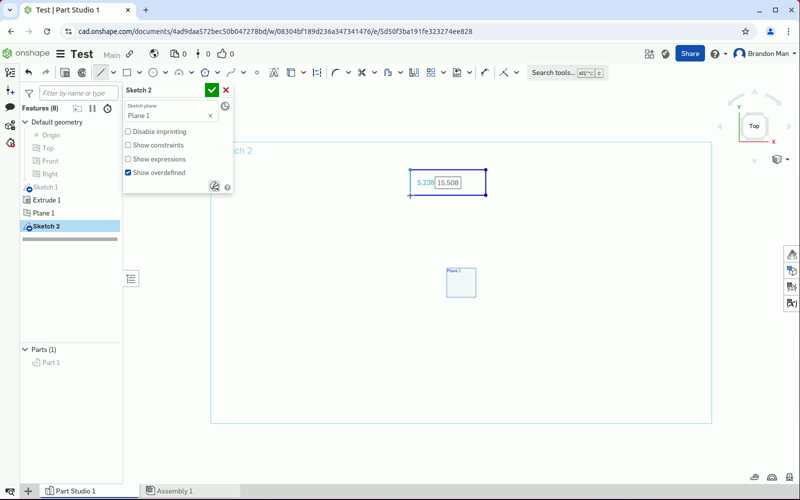
click(410, 195)
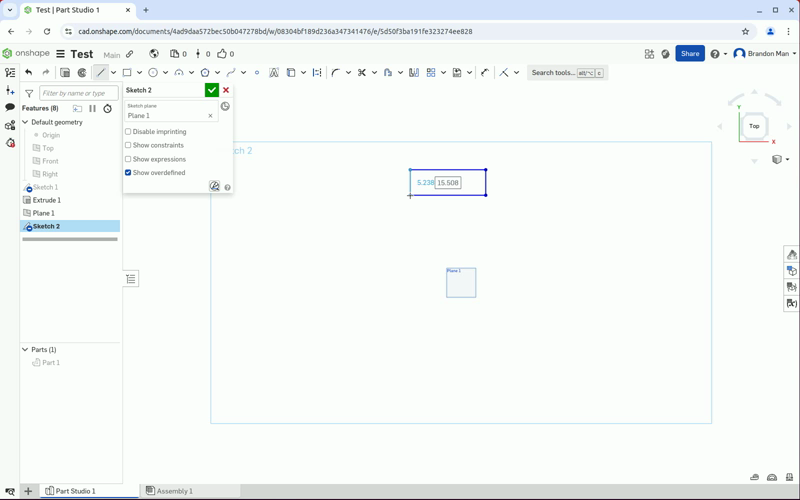
key(esc)
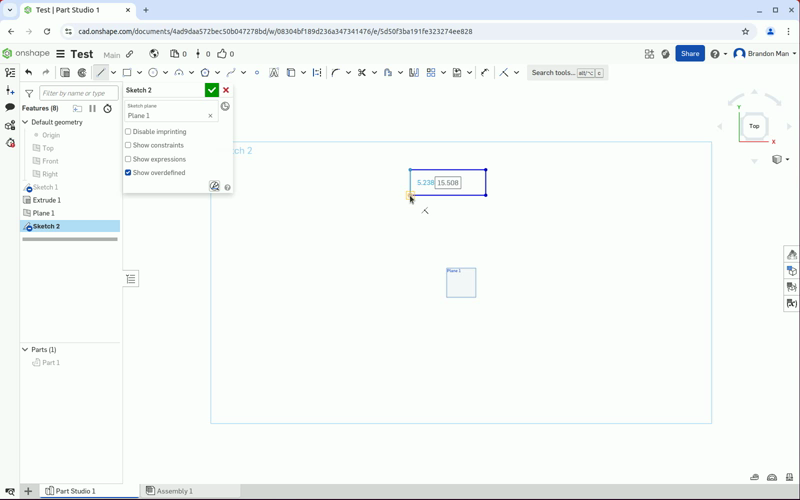
mouse_move(416, 193)
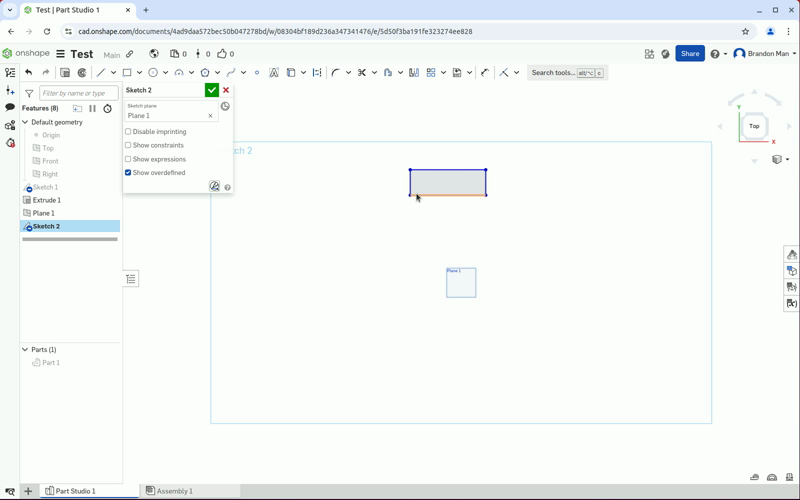
click(416, 193)
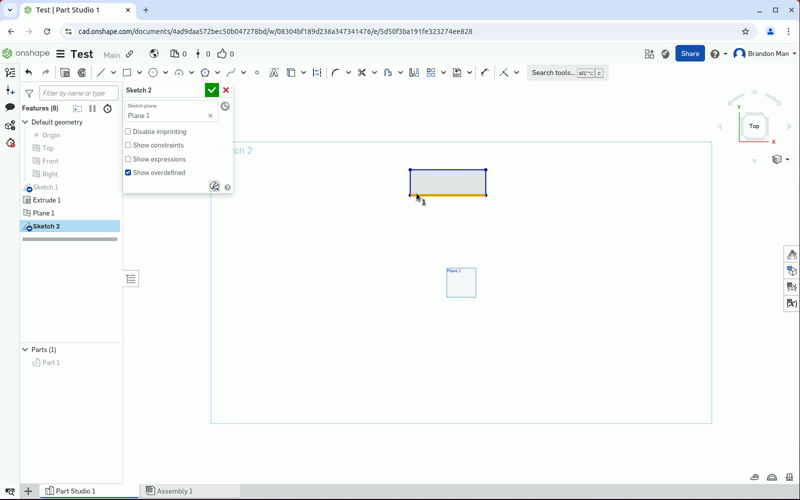
mouse_move(73, 352)
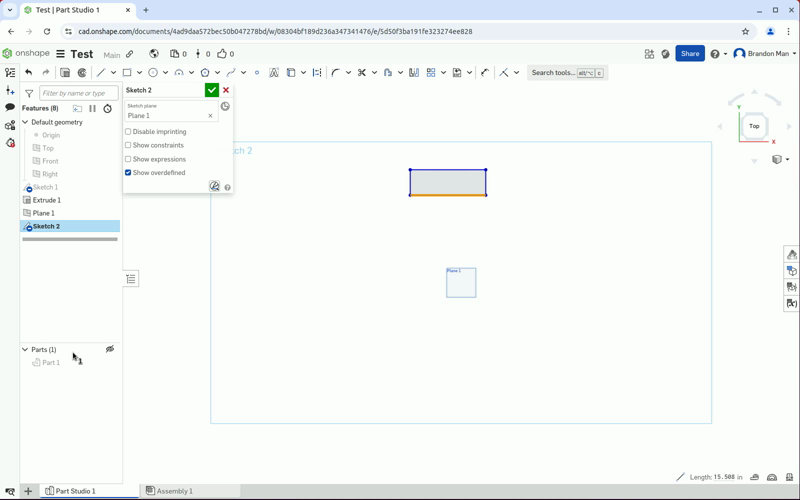
key(shift+y)
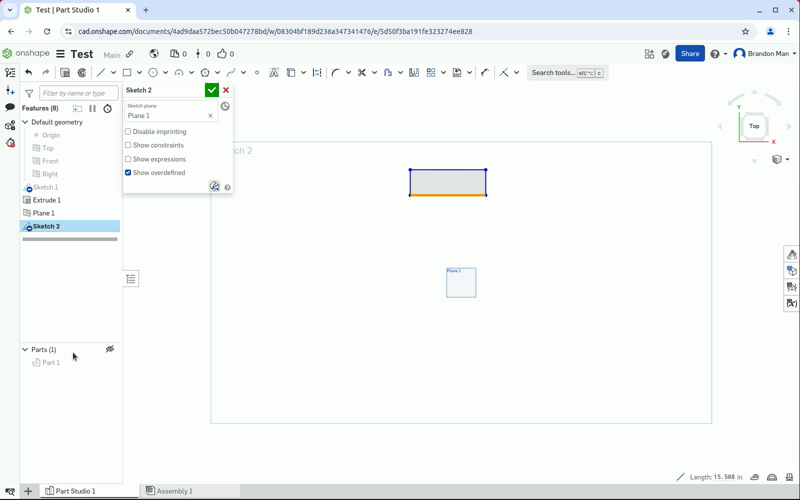
key(shift+e)
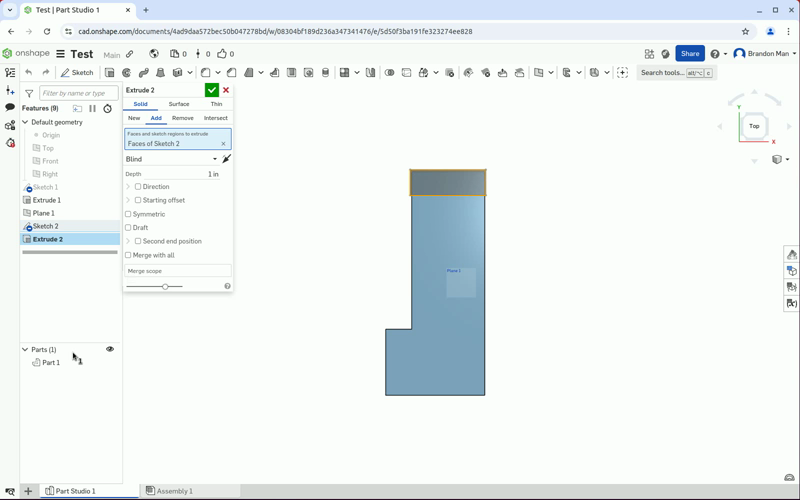
mouse_move(143, 106)
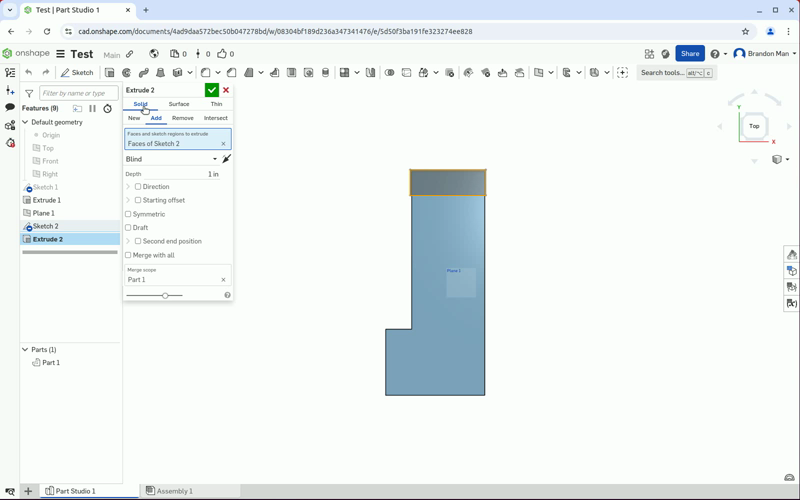
click(143, 106)
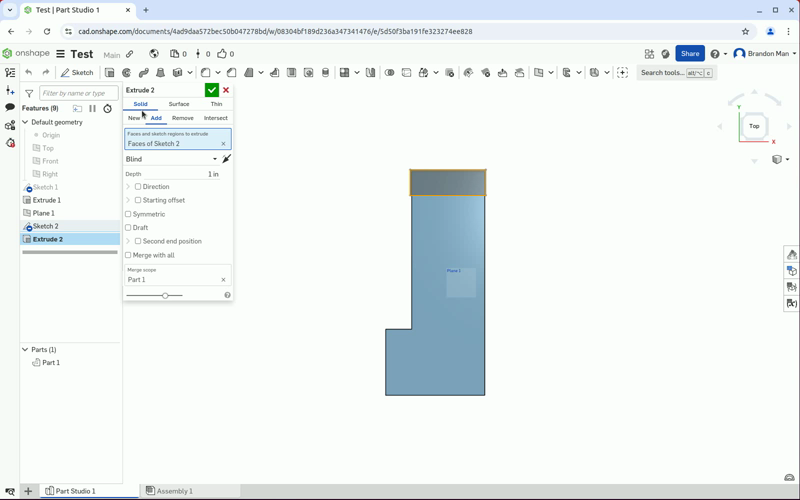
mouse_move(137, 120)
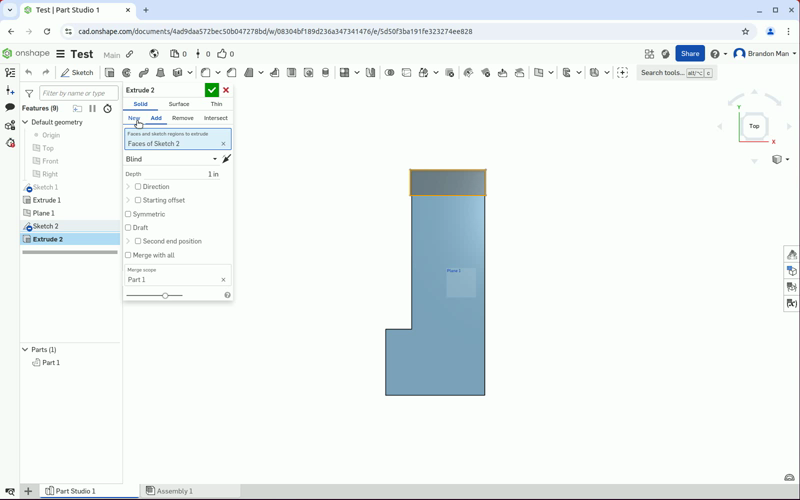
click(137, 120)
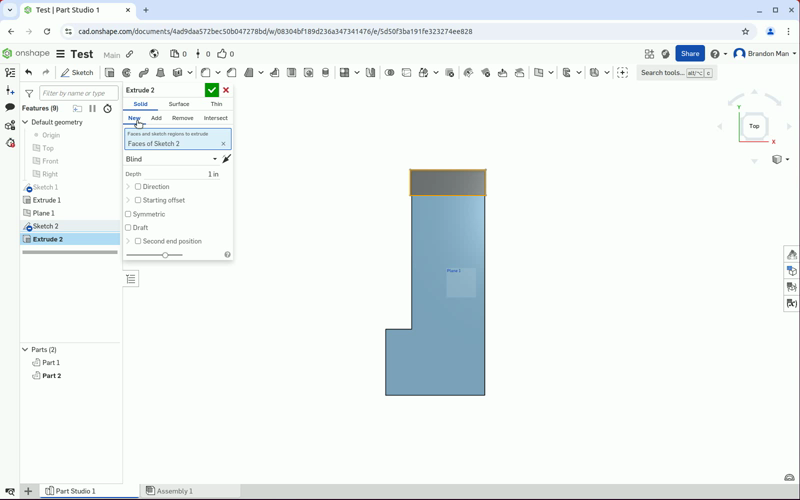
key(tab, 4)
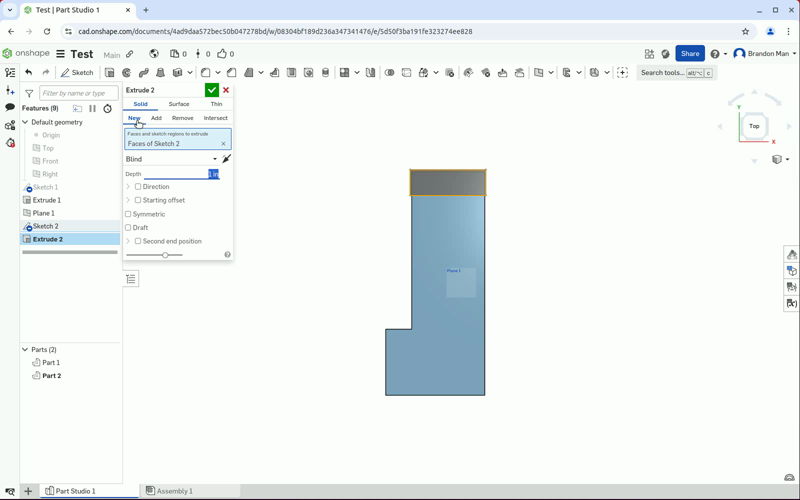
text(16.368)
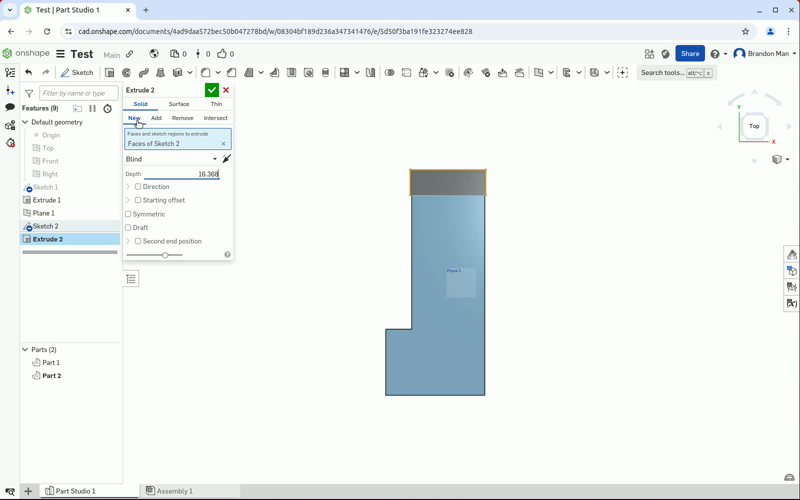
key(enter)
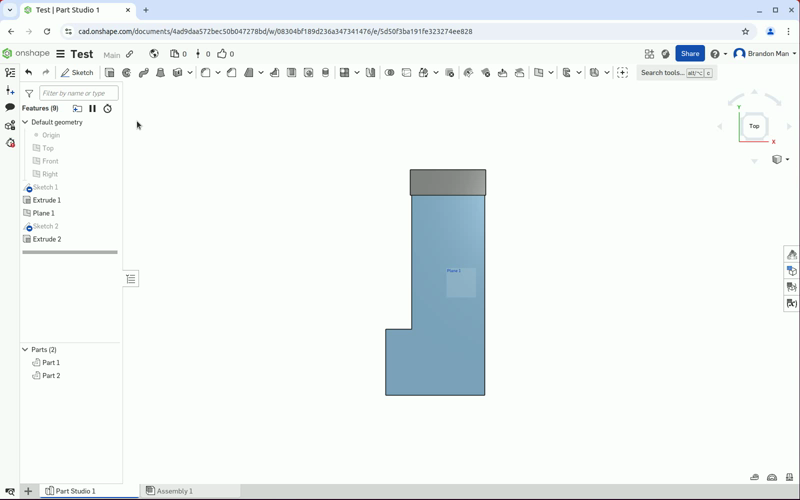
key(shift+h)
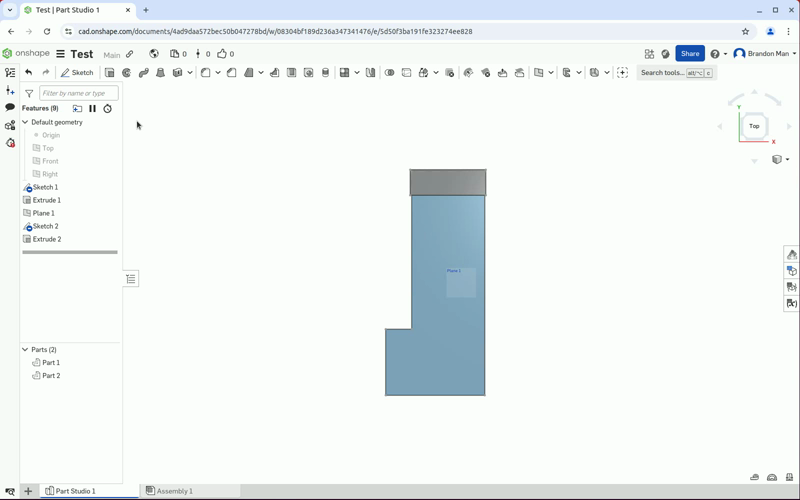
key(shift+h)
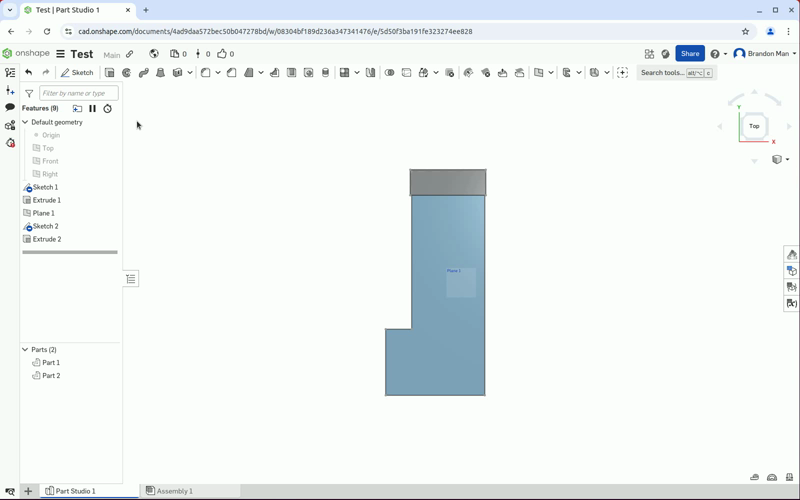
key(shift+7)
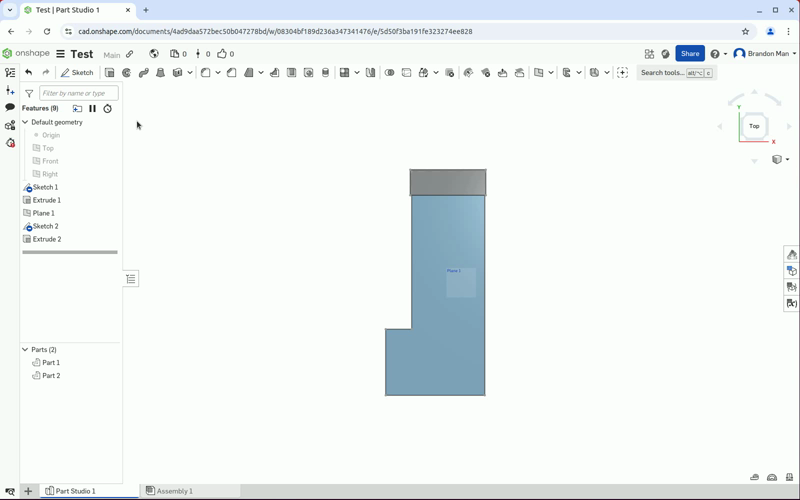
key(up, 3)
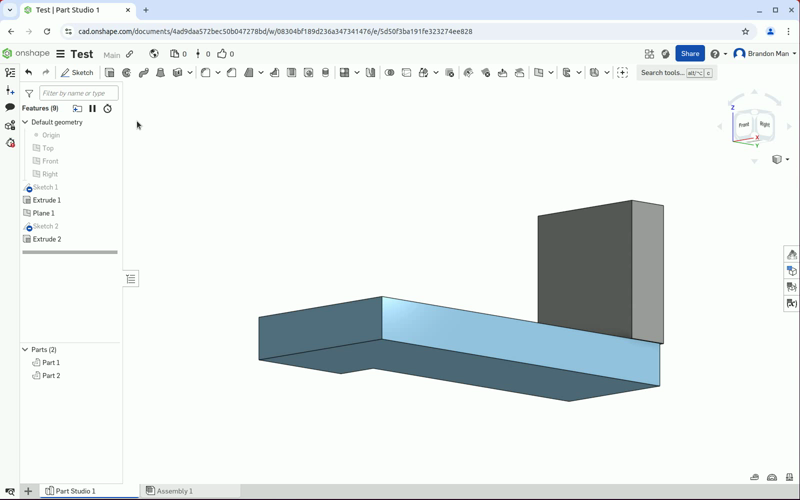
key(left, 3)
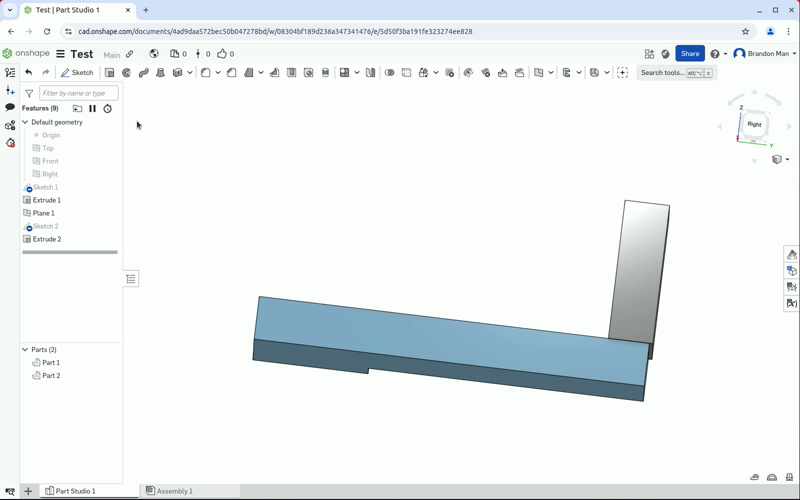
key(right, 3)
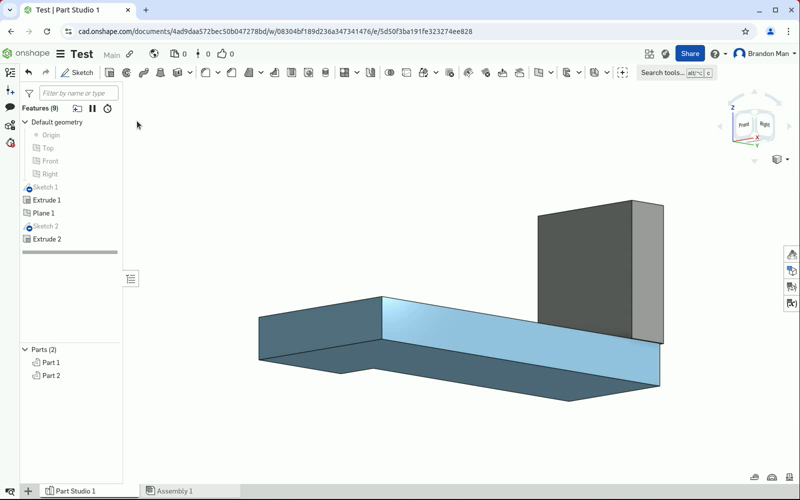
key(down, 3)
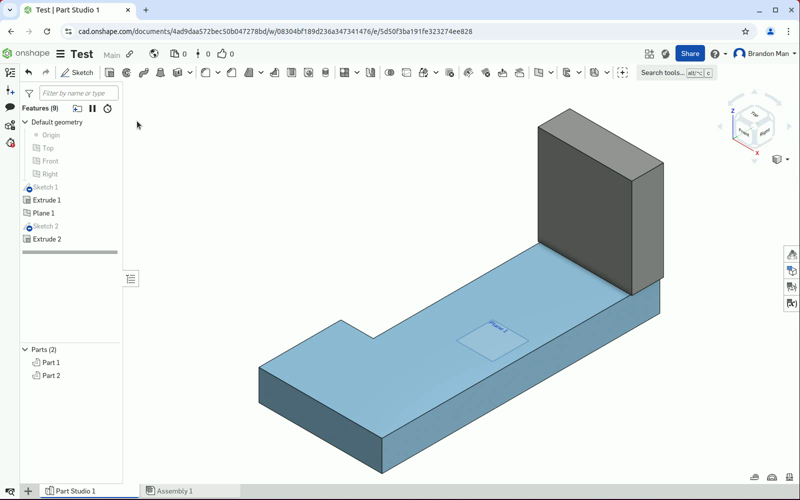
mouse_move(73, 189)
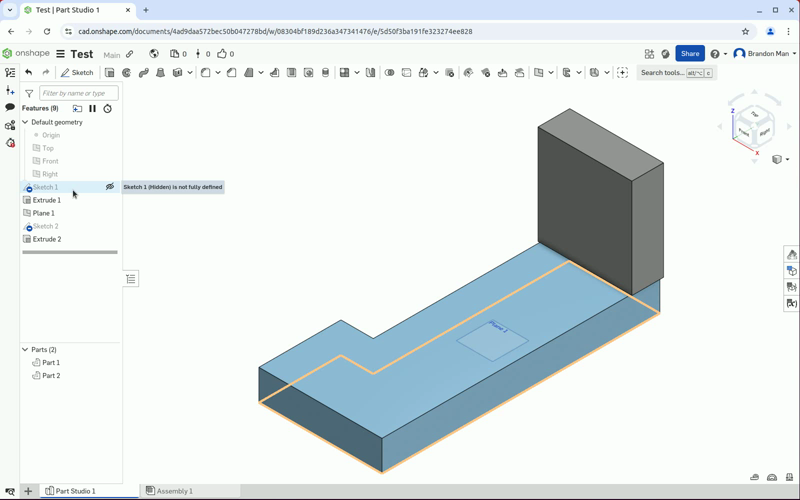
click(73, 189)